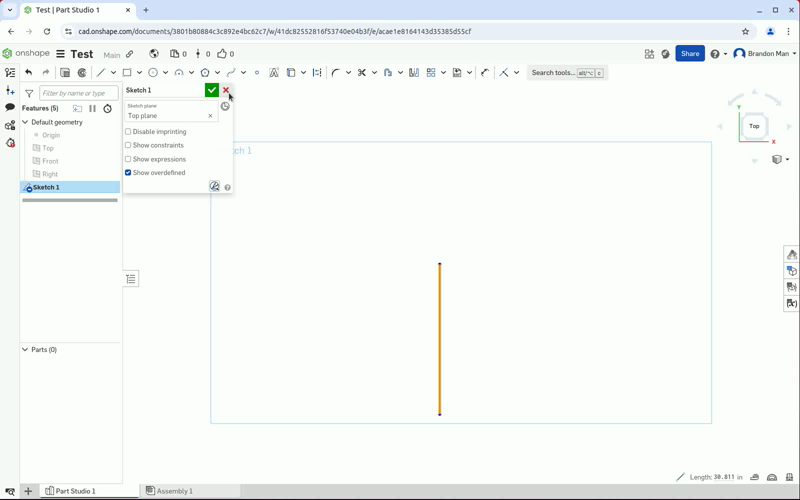
key(shift+h)
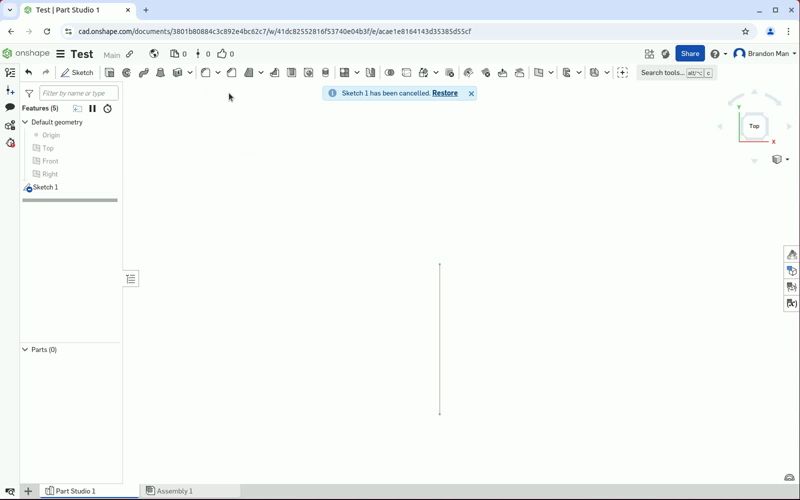
key(shift+s)
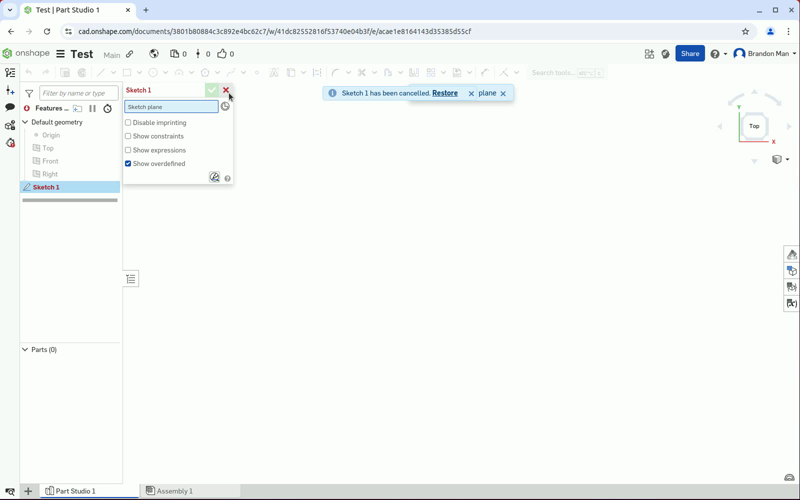
mouse_move(73, 150)
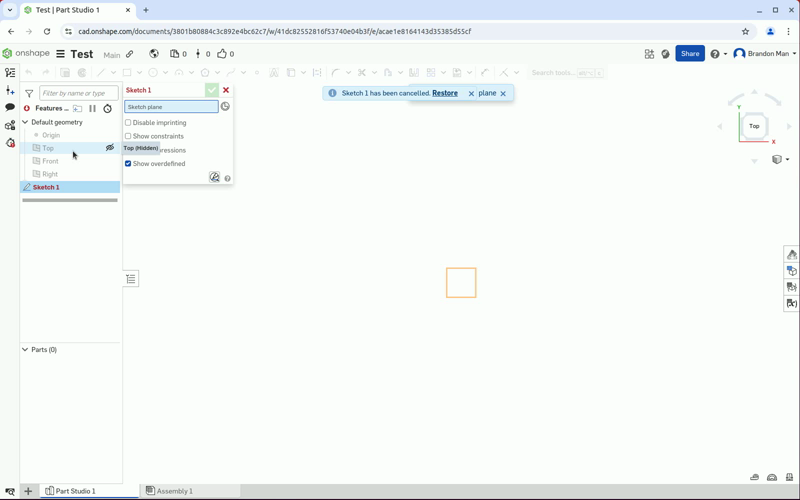
click(73, 150)
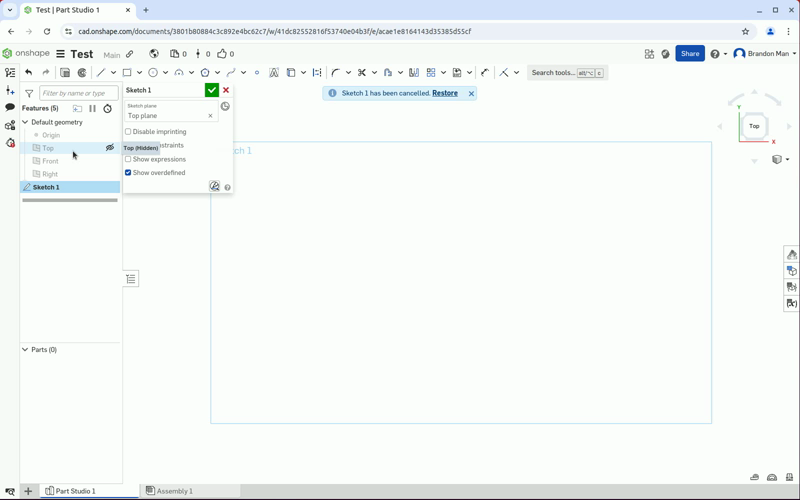
mouse_move(73, 352)
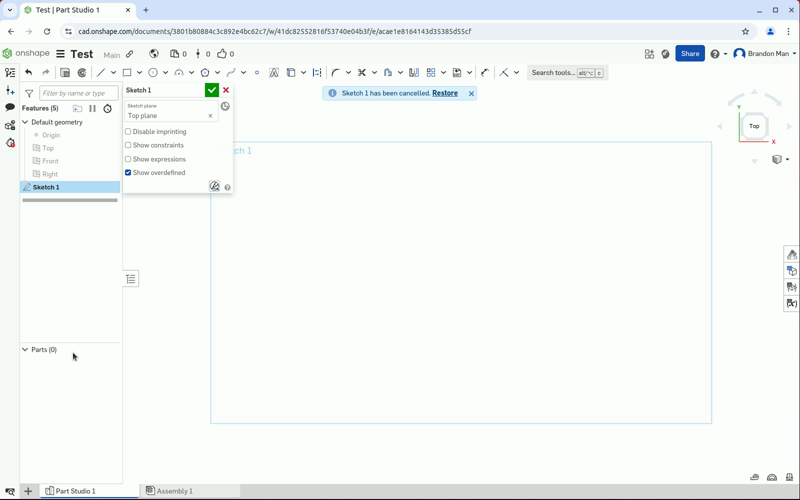
key(y)
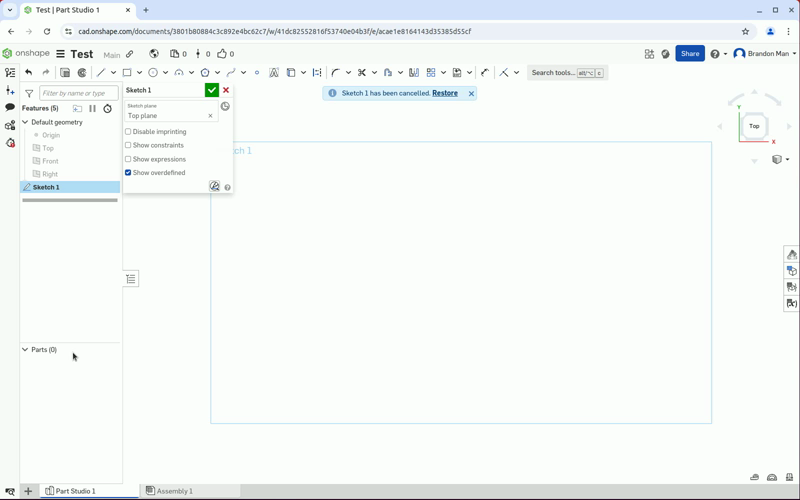
key(l)
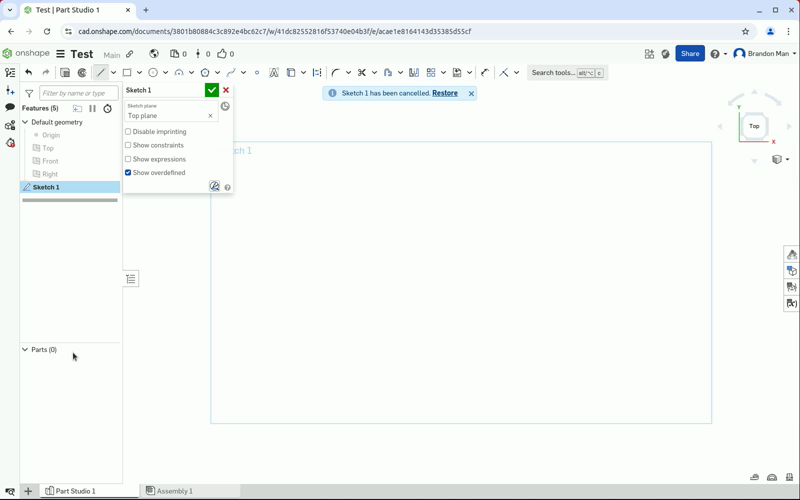
key_down(shift)
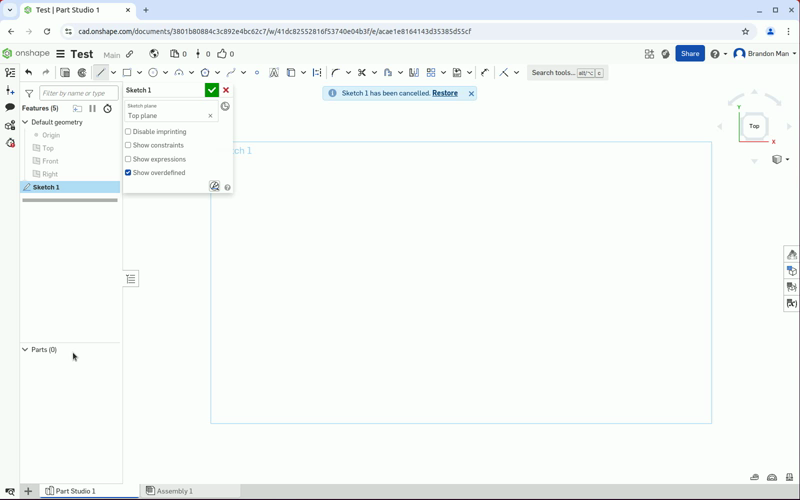
mouse_move(378, 347)
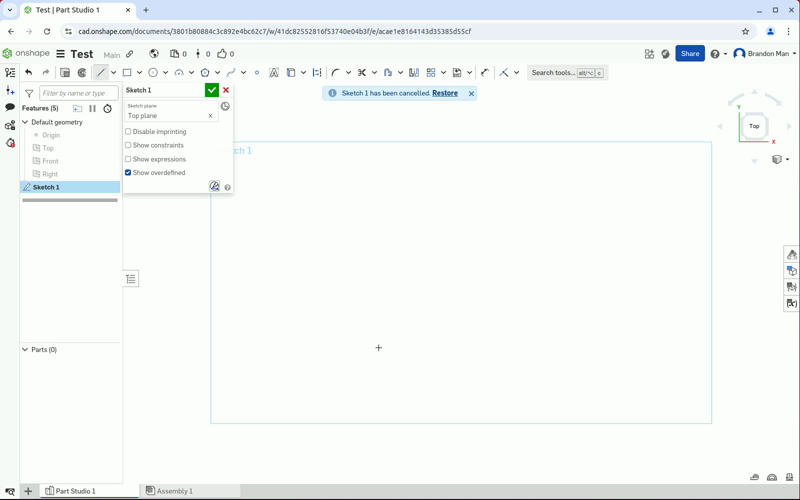
click(378, 347)
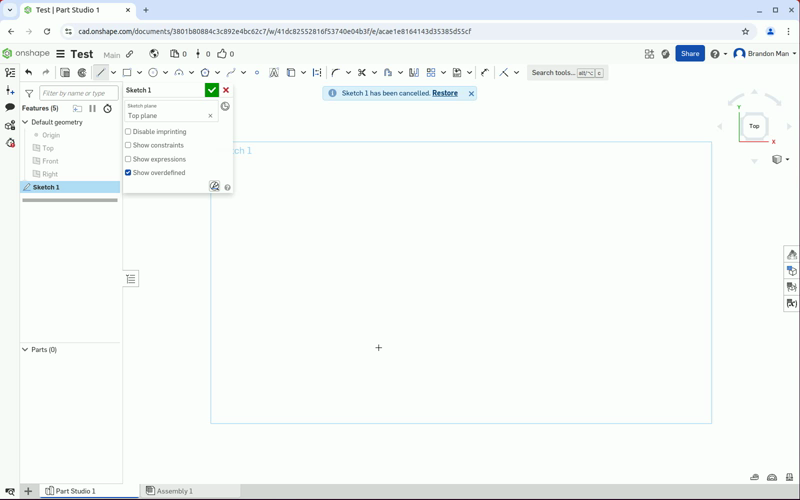
key_up(shift)
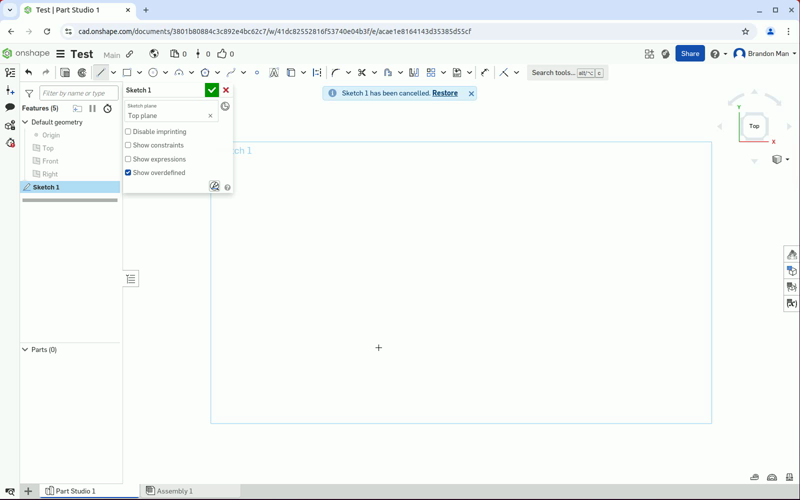
key_down(shift)
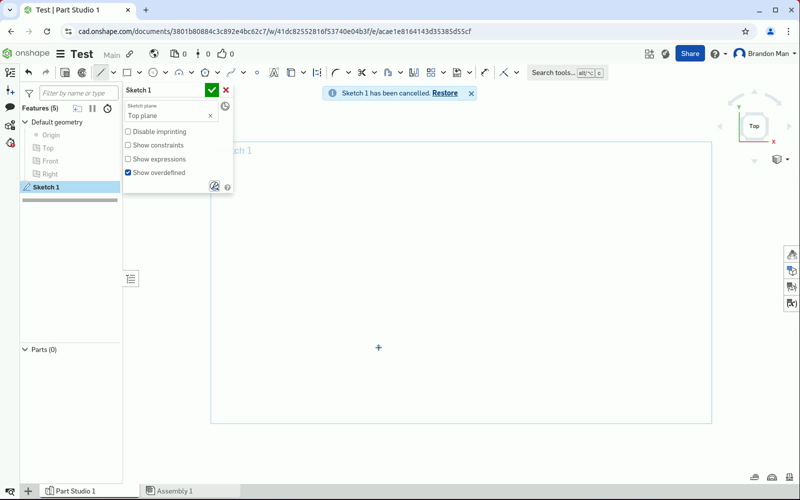
mouse_move(542, 347)
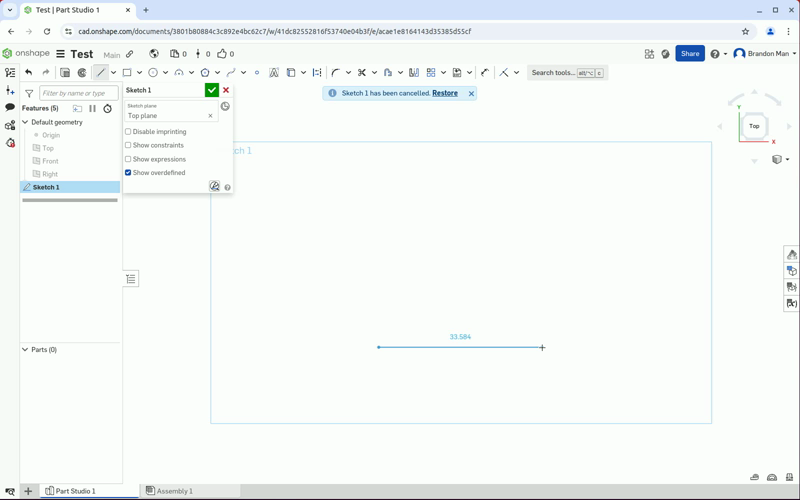
click(542, 347)
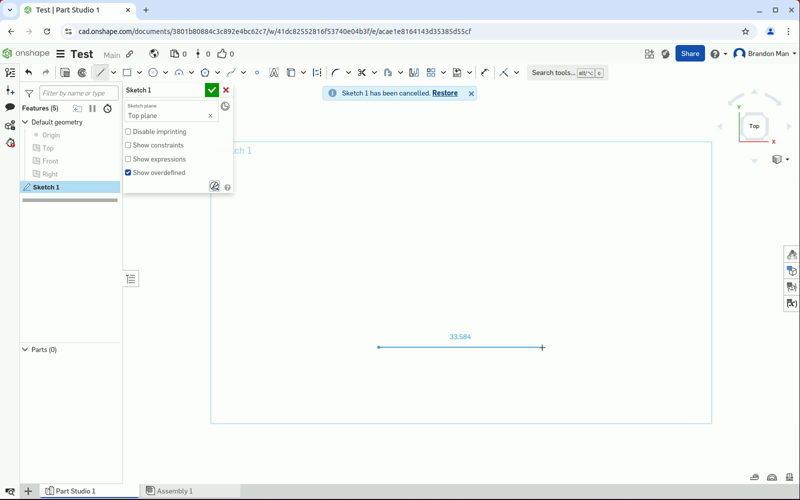
key_up(shift)
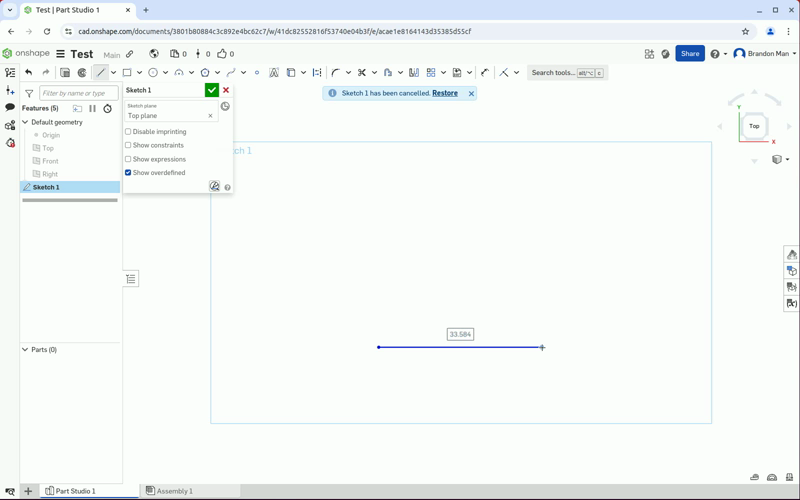
key_down(shift)
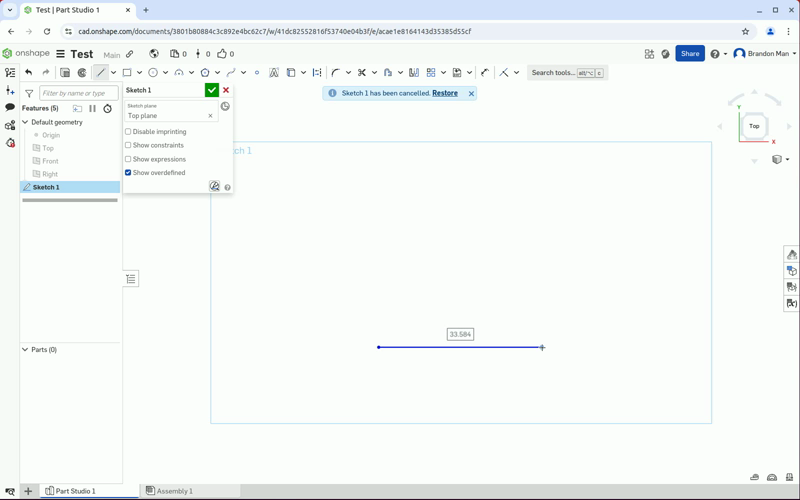
mouse_move(542, 218)
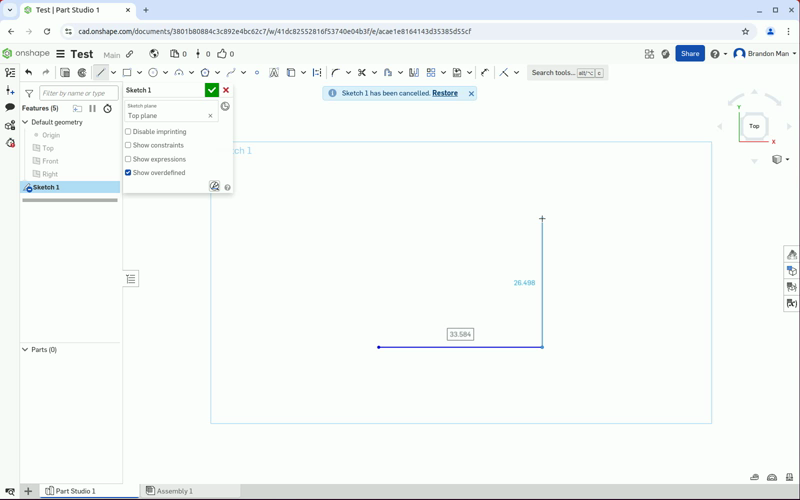
click(542, 218)
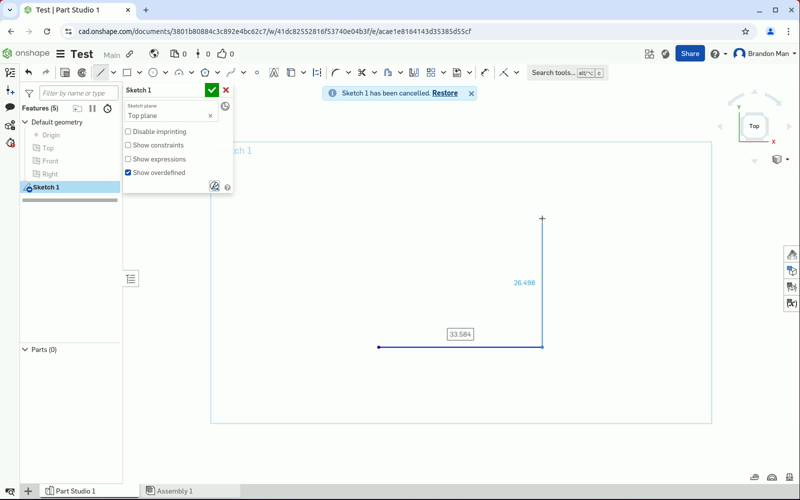
key_up(shift)
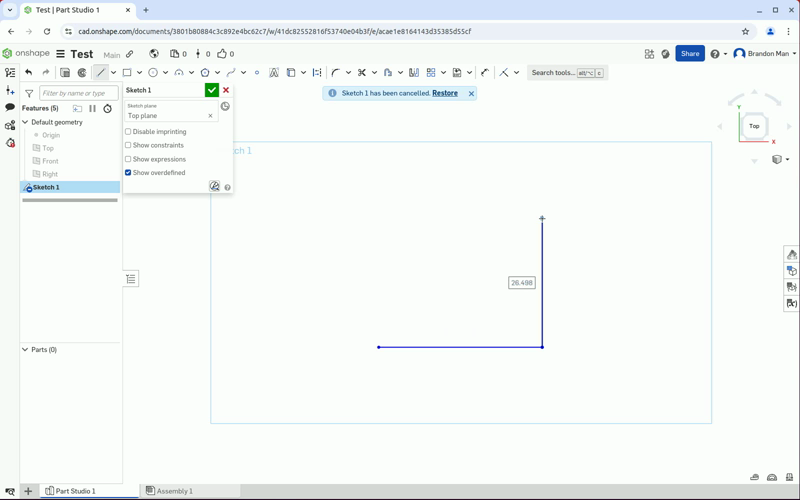
key_down(shift)
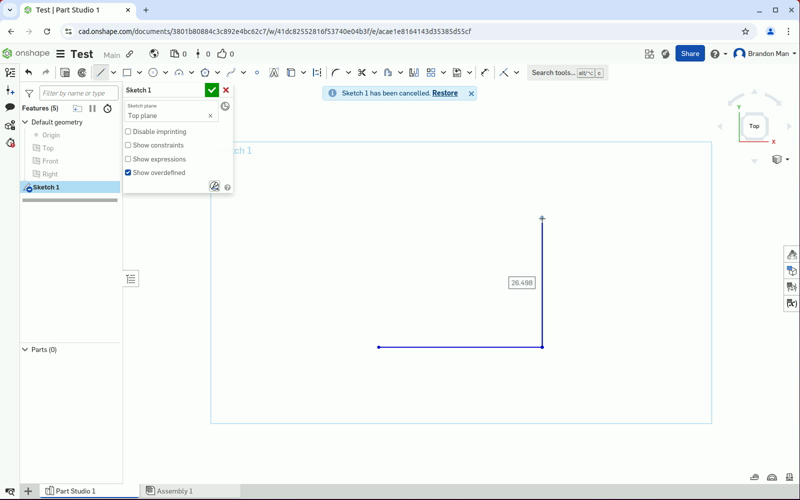
mouse_move(378, 218)
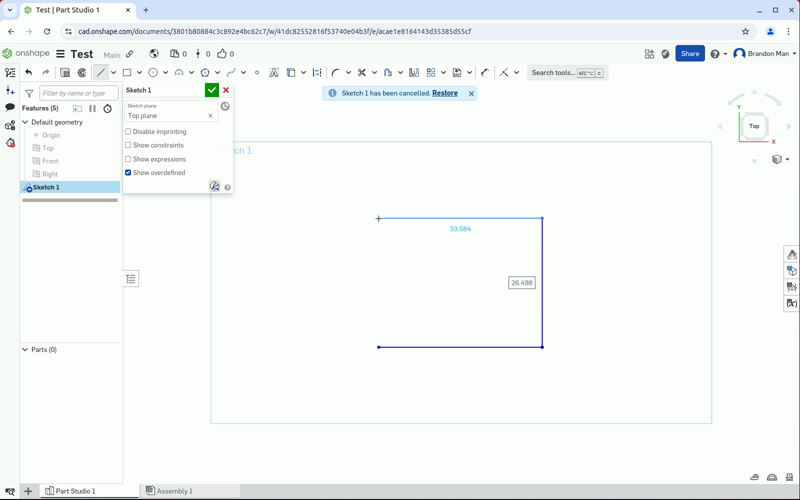
click(378, 218)
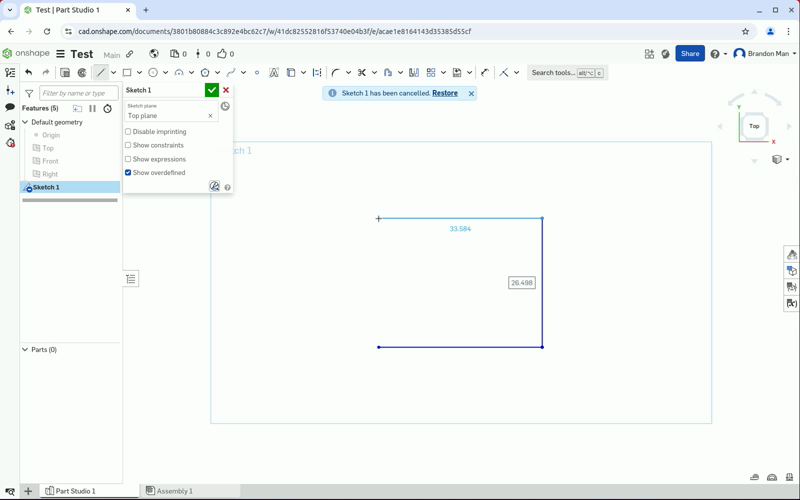
key_up(shift)
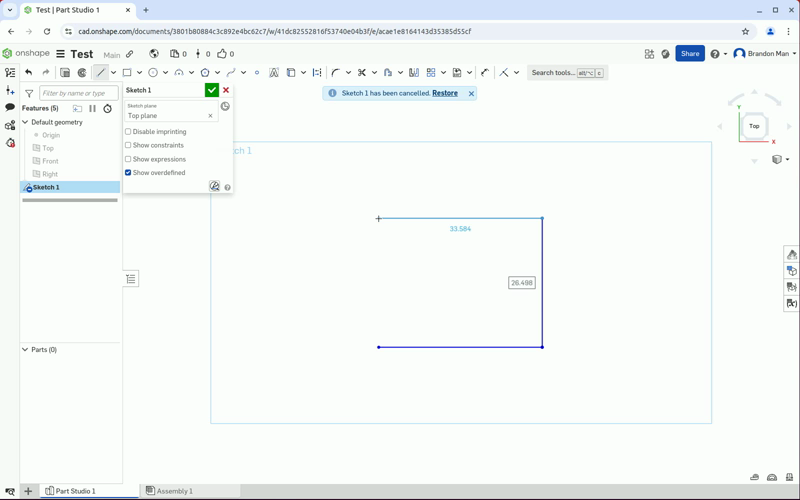
key_down(shift)
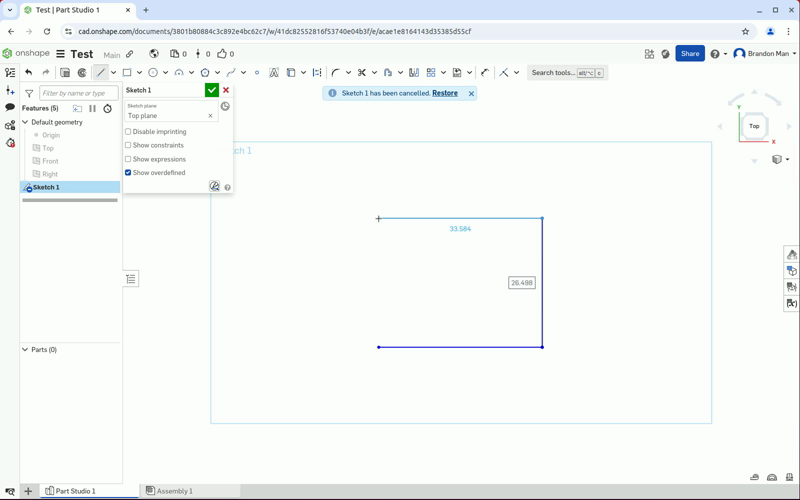
mouse_move(378, 347)
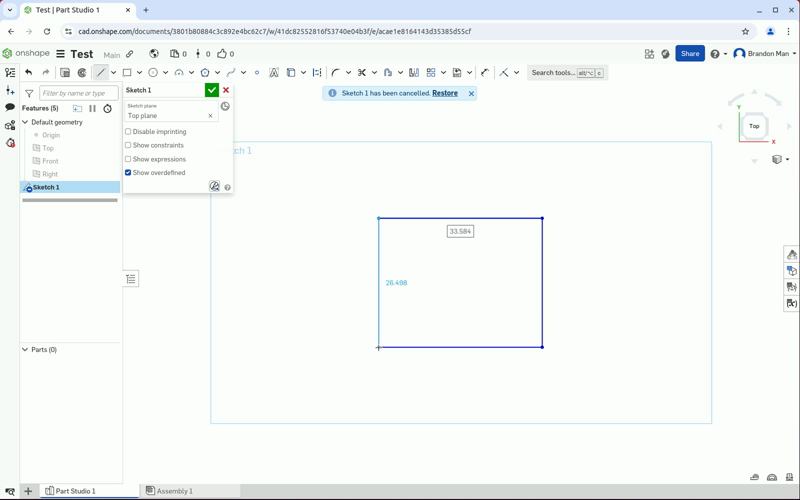
key_up(shift)
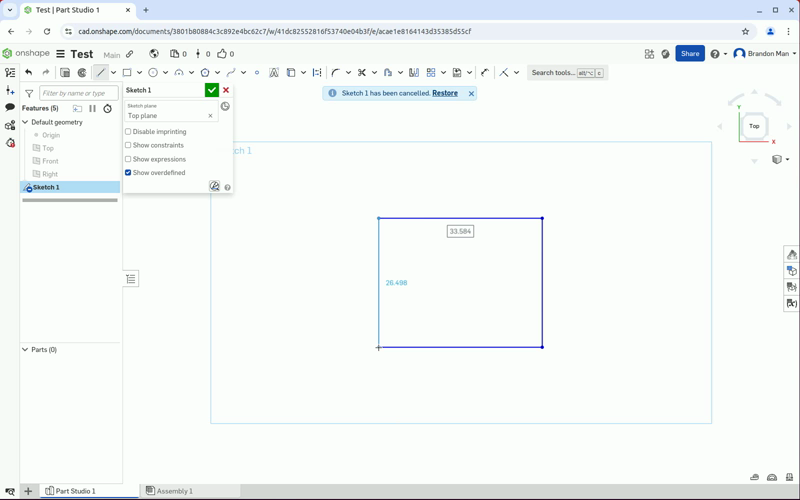
click(378, 347)
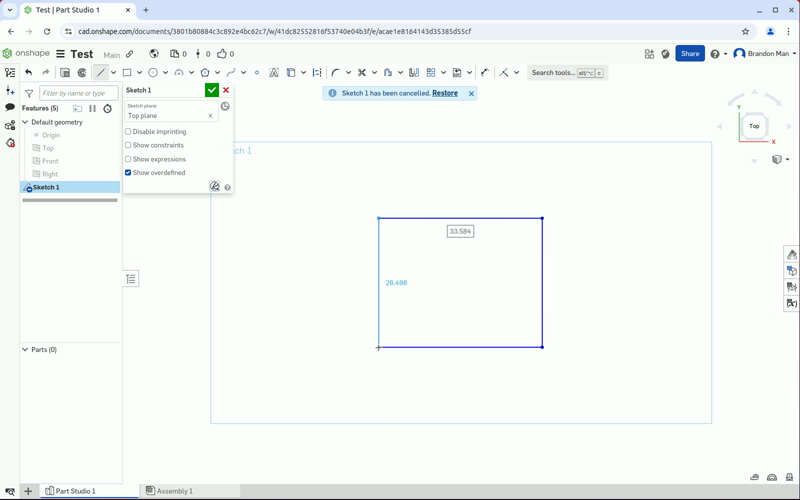
key(esc)
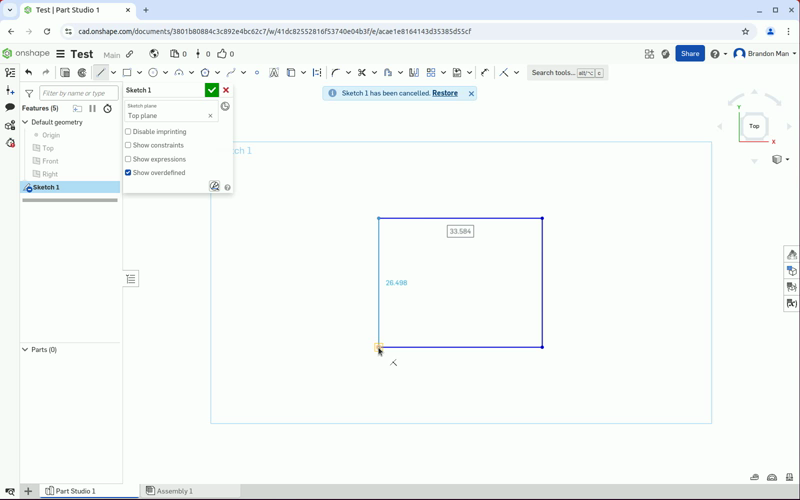
key(c)
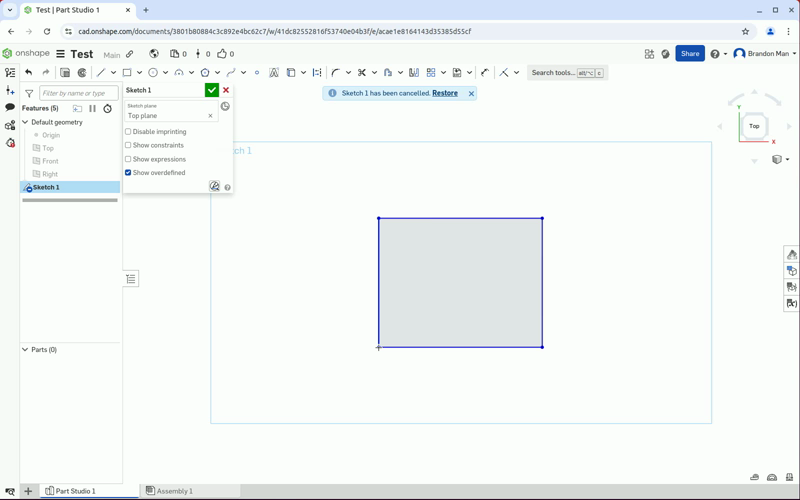
key_down(shift)
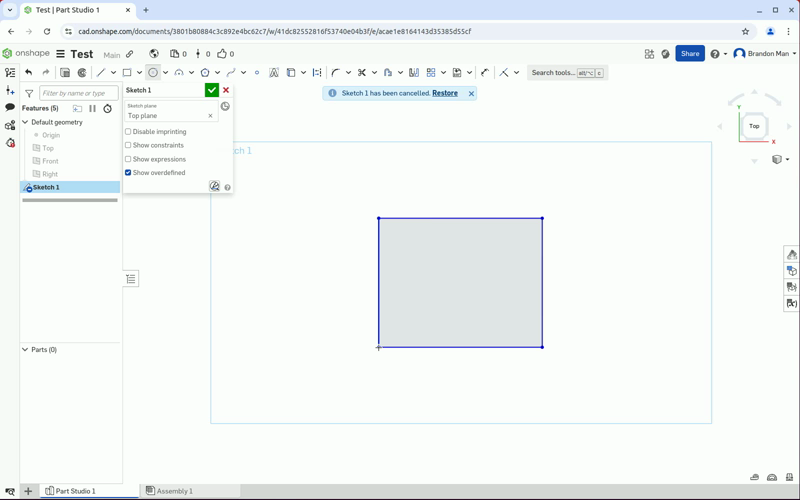
mouse_move(461, 283)
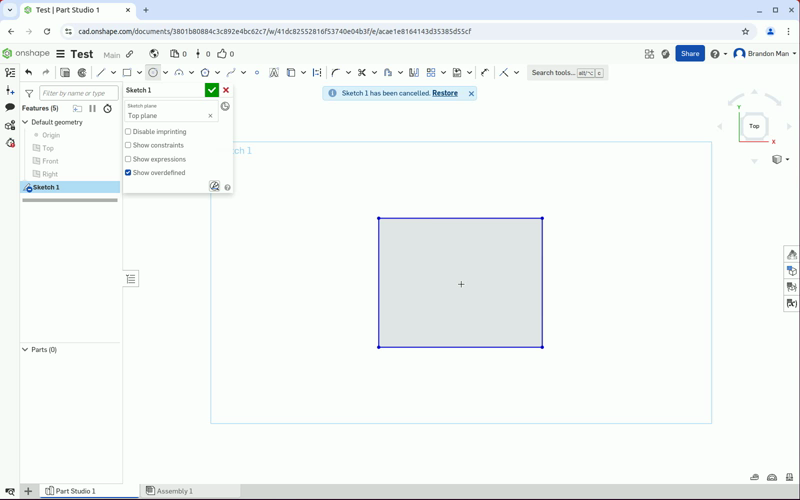
click(461, 283)
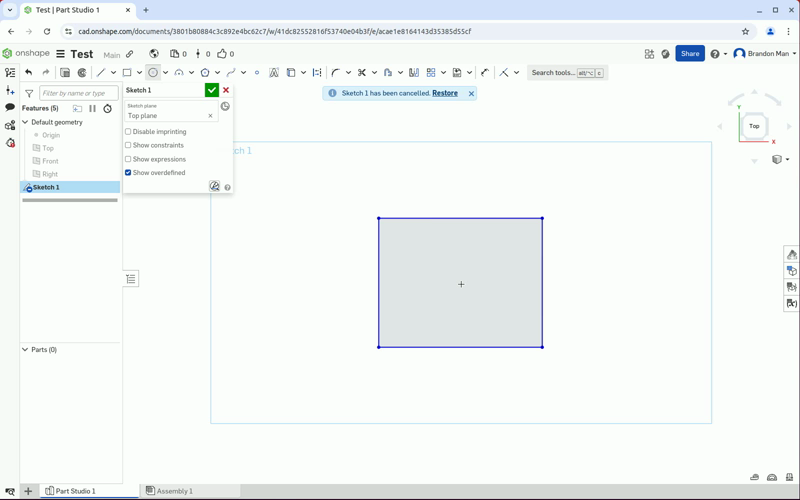
key_up(shift)
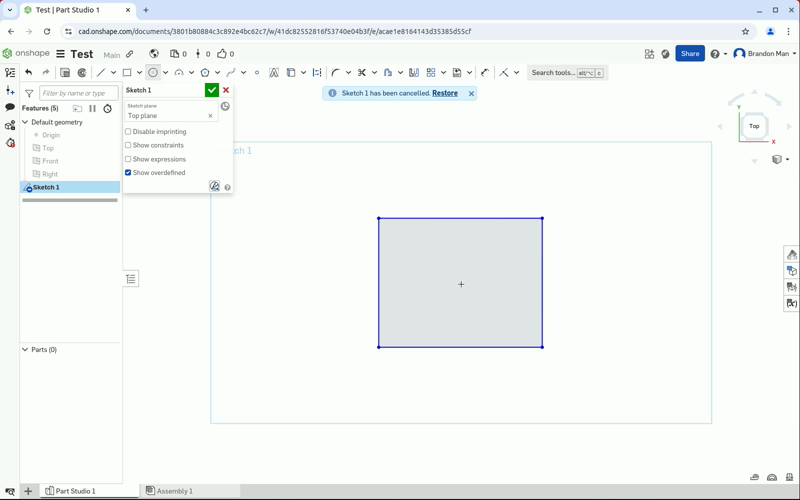
mouse_move(514, 283)
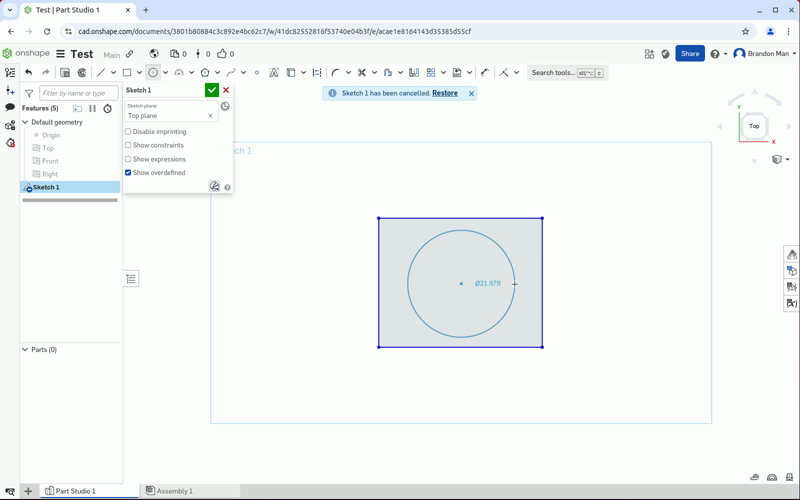
click(514, 283)
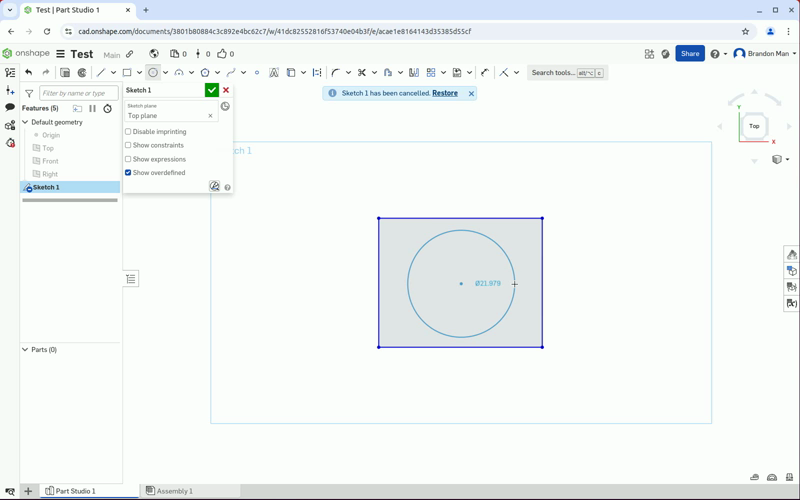
key(esc)
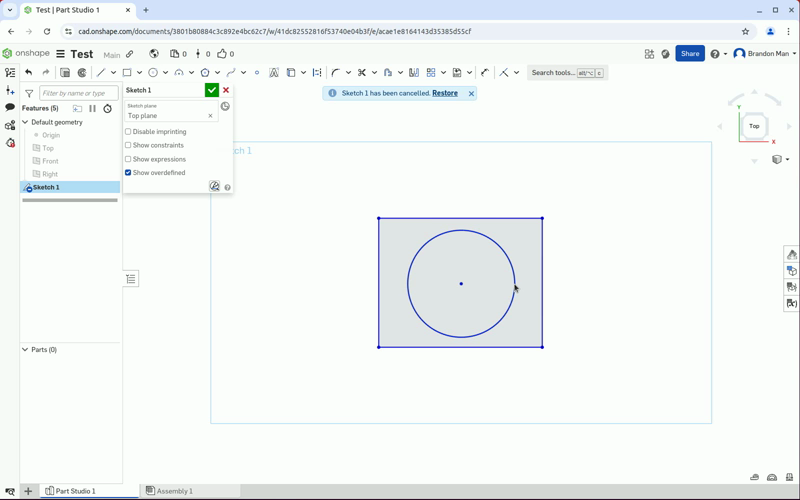
mouse_move(394, 303)
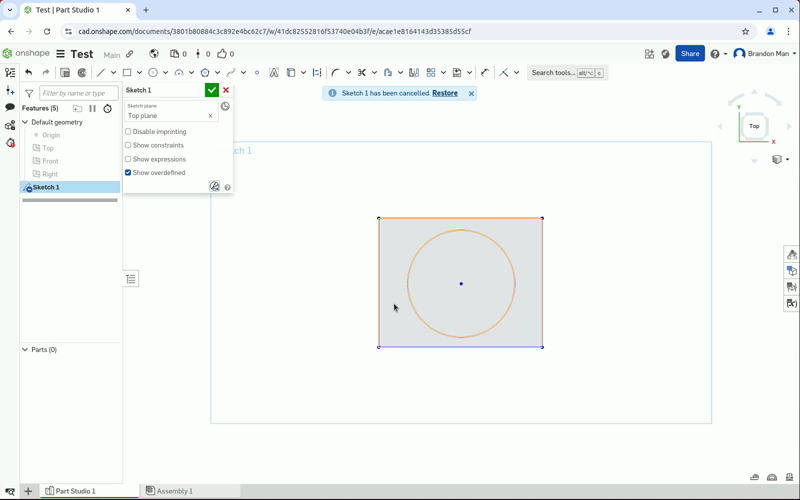
click(394, 303)
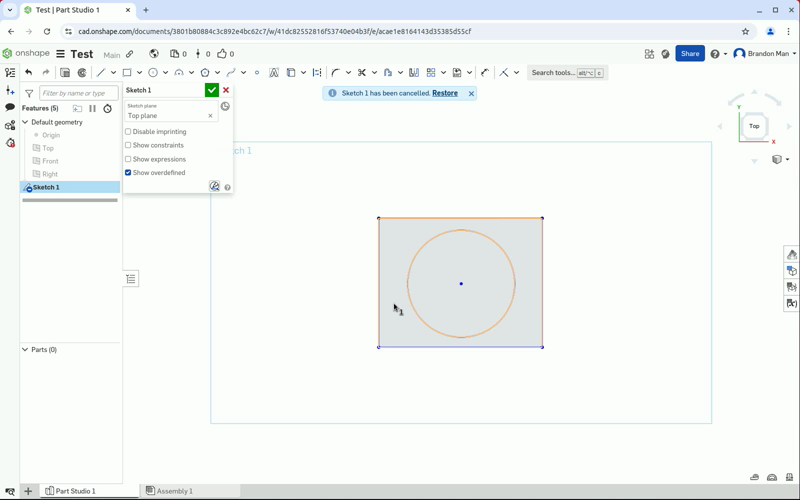
mouse_move(73, 352)
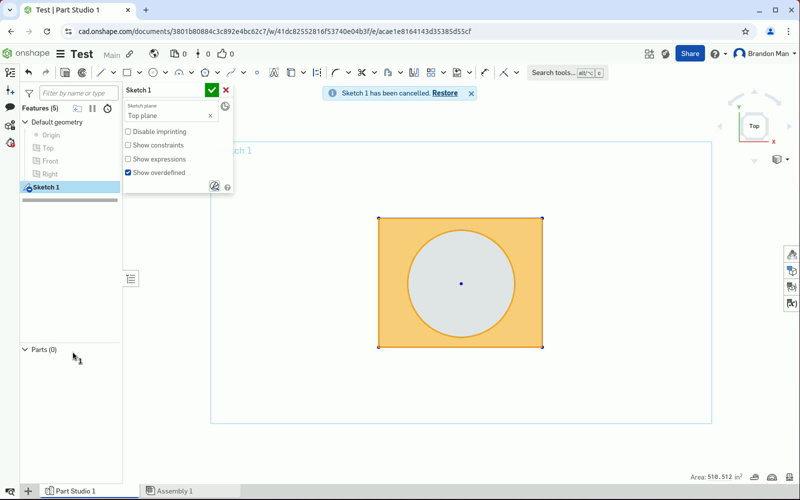
key(shift+y)
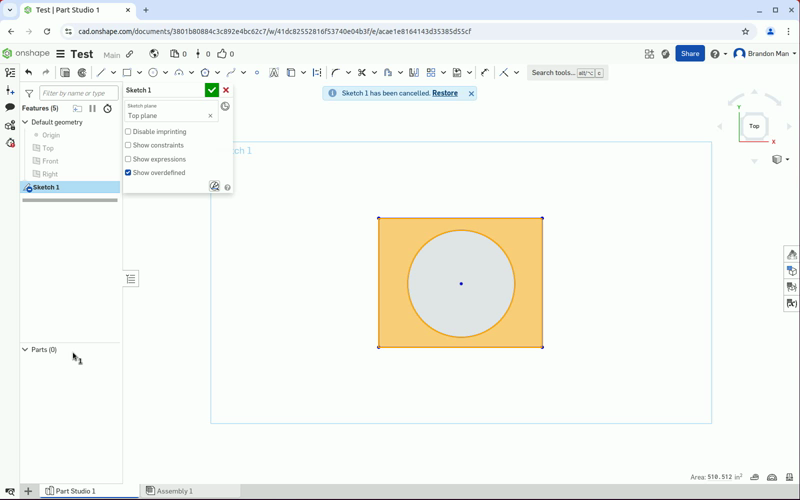
key(shift+e)
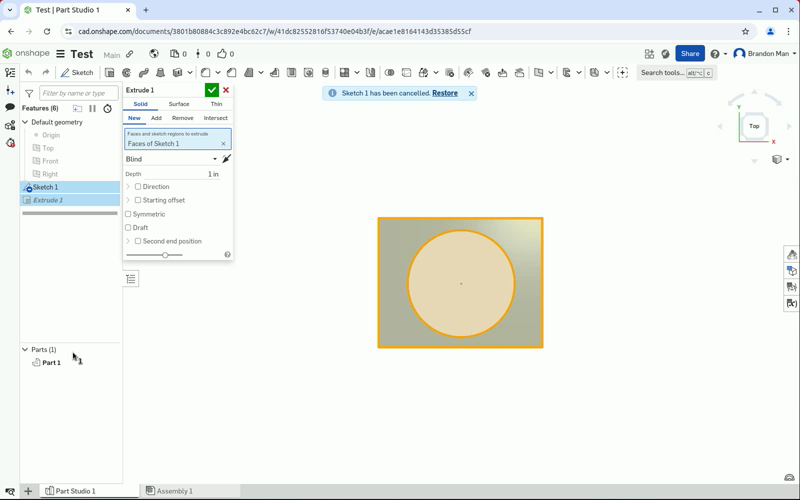
mouse_move(143, 106)
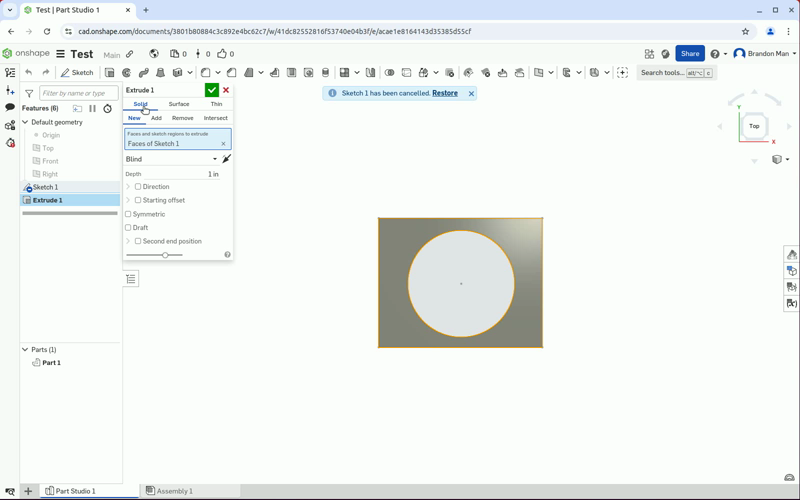
click(143, 106)
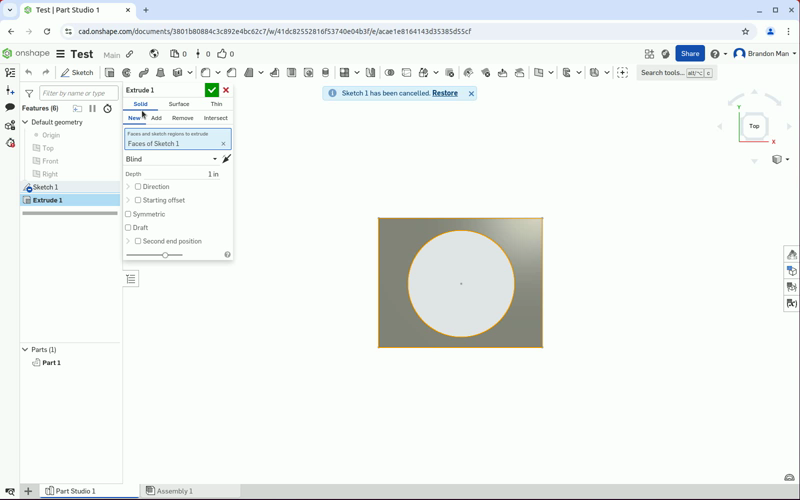
mouse_move(137, 120)
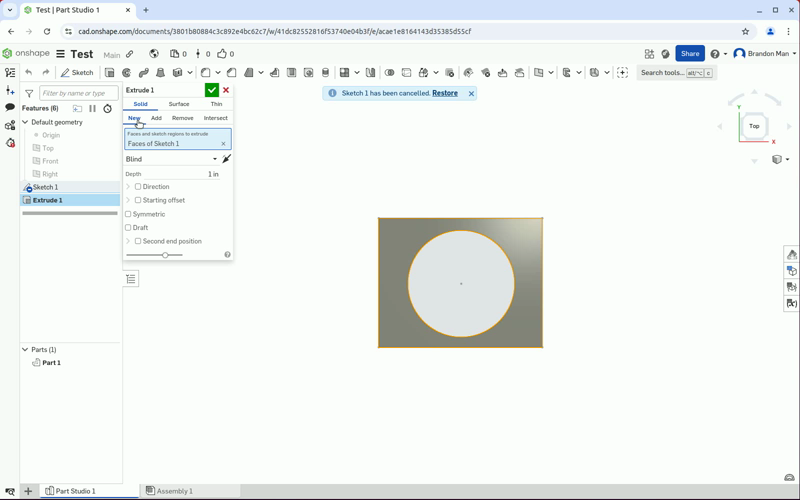
click(137, 120)
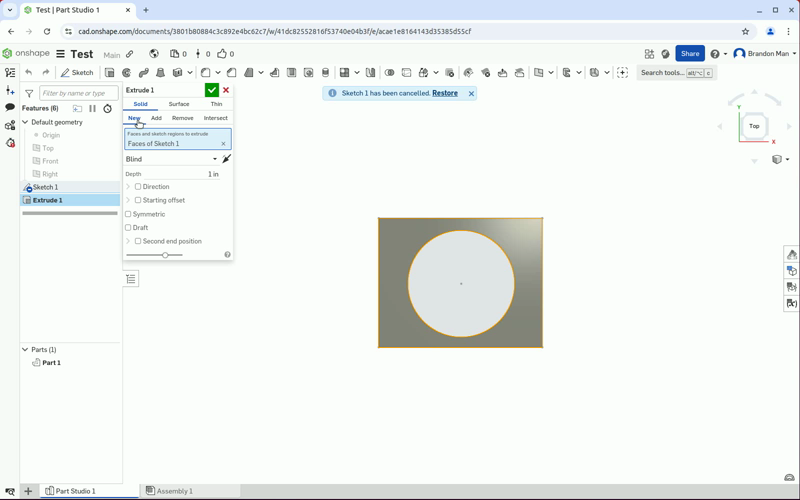
key(tab, 4)
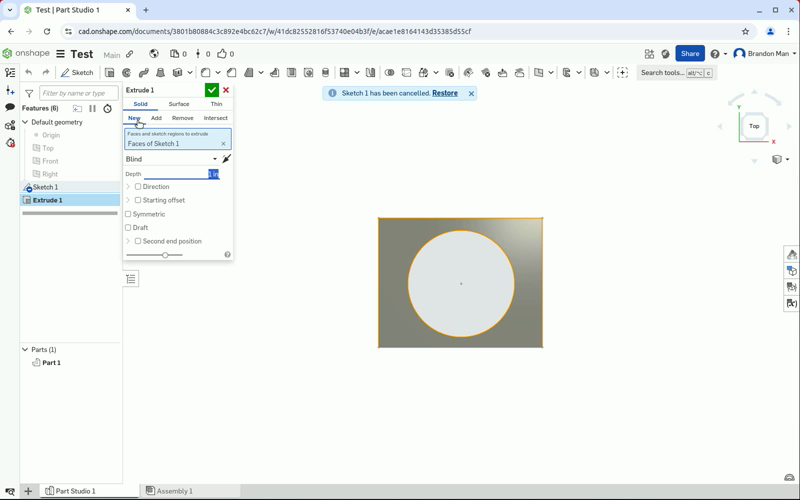
text(-13.239)
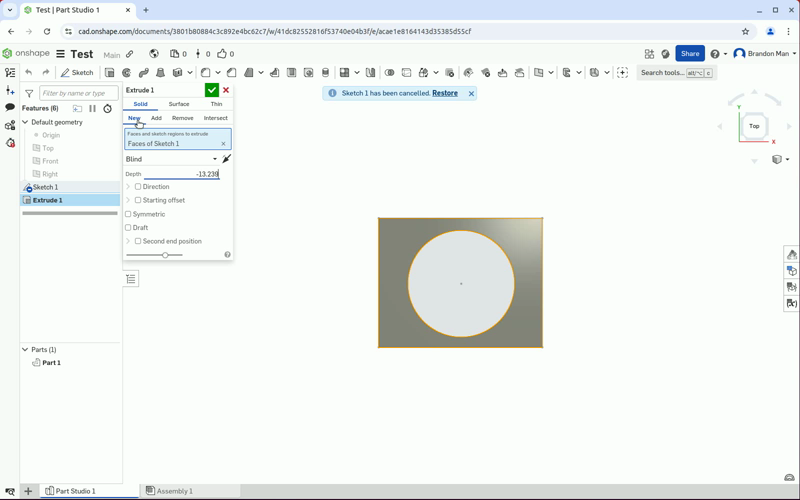
key(enter)
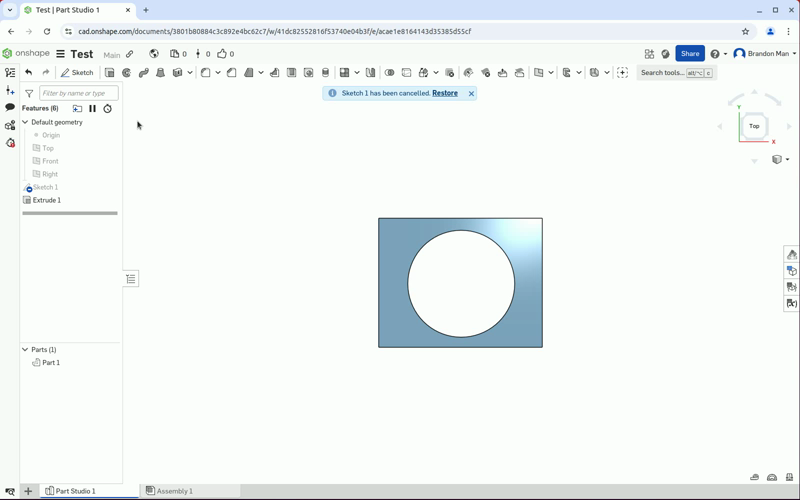
key(shift+h)
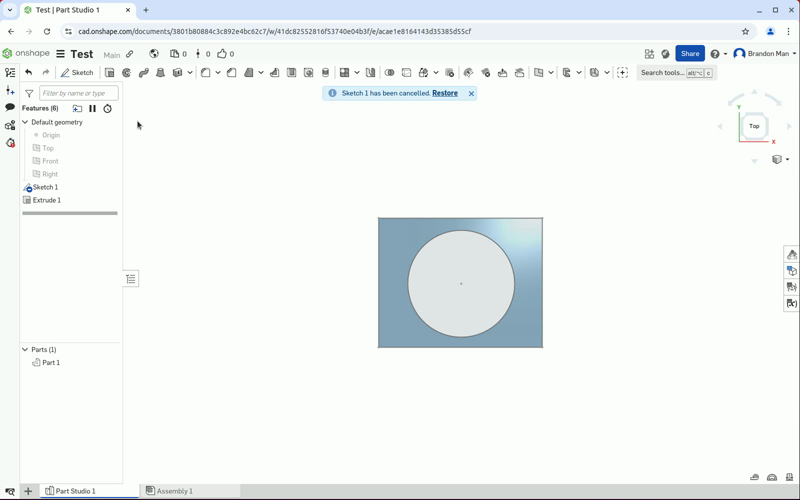
key(shift+h)
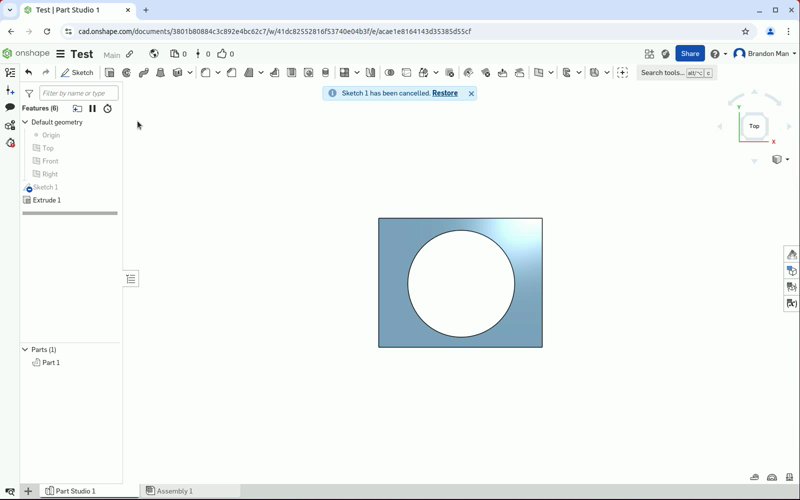
mouse_move(73, 189)
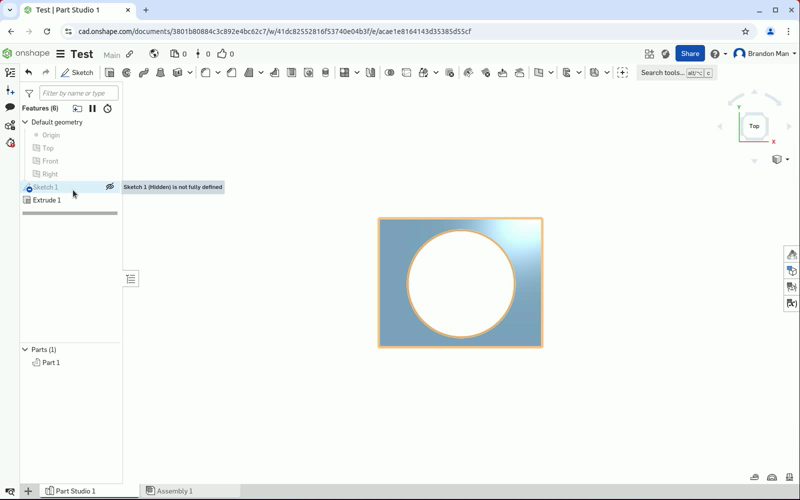
click(73, 189)
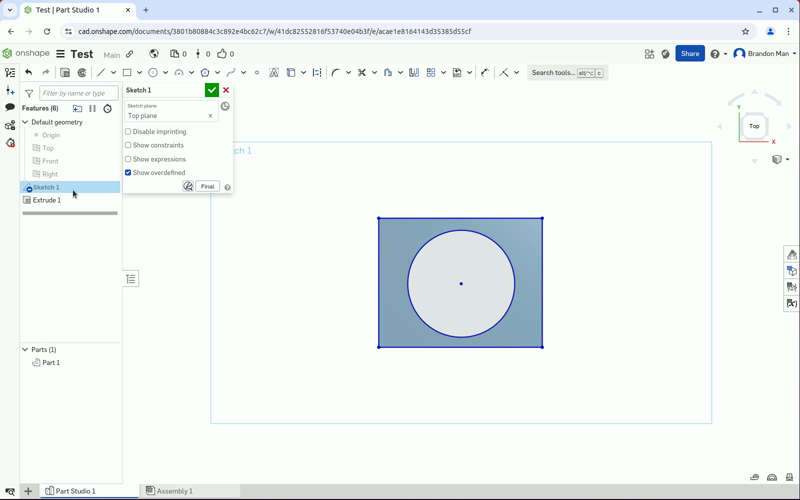
mouse_move(229, 92)
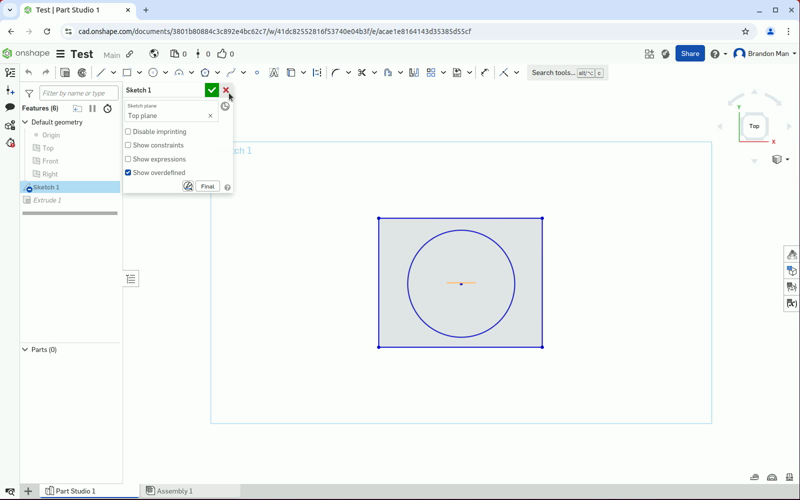
click(229, 92)
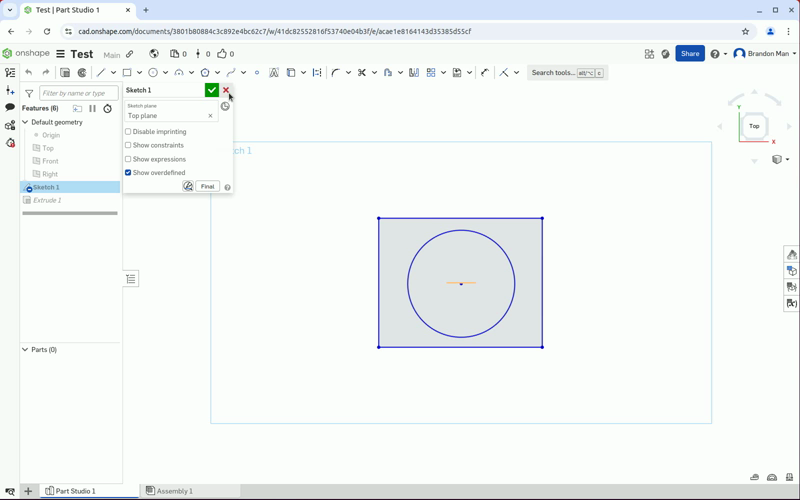
key(shift+s)
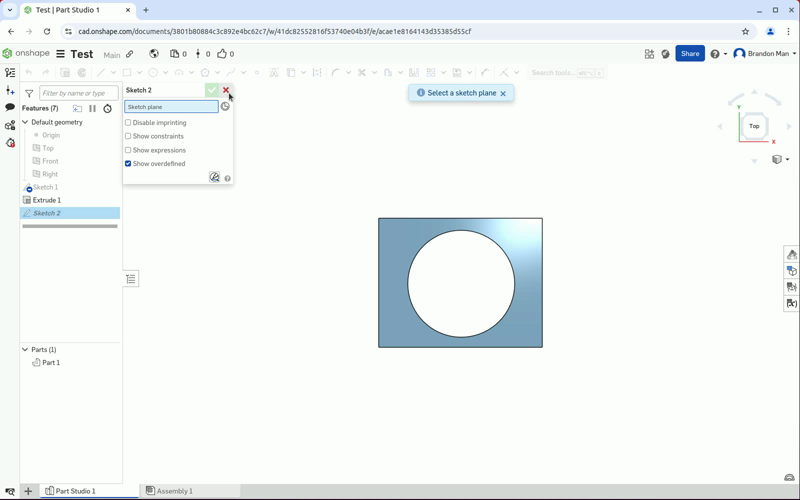
mouse_move(73, 150)
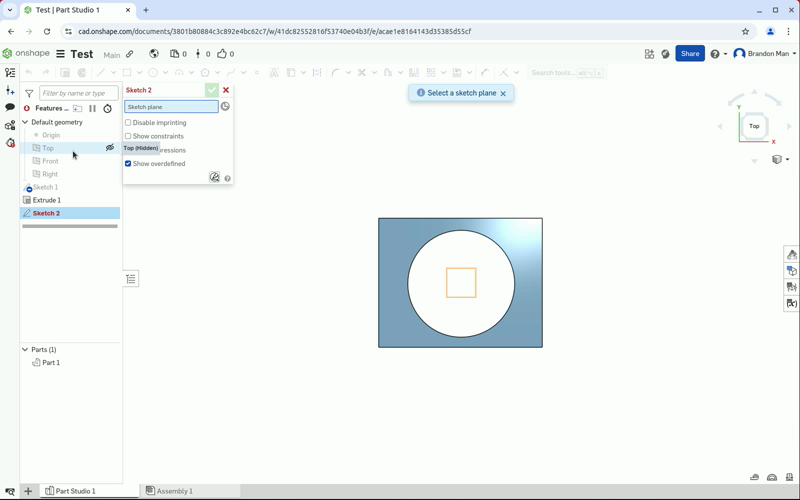
click(73, 150)
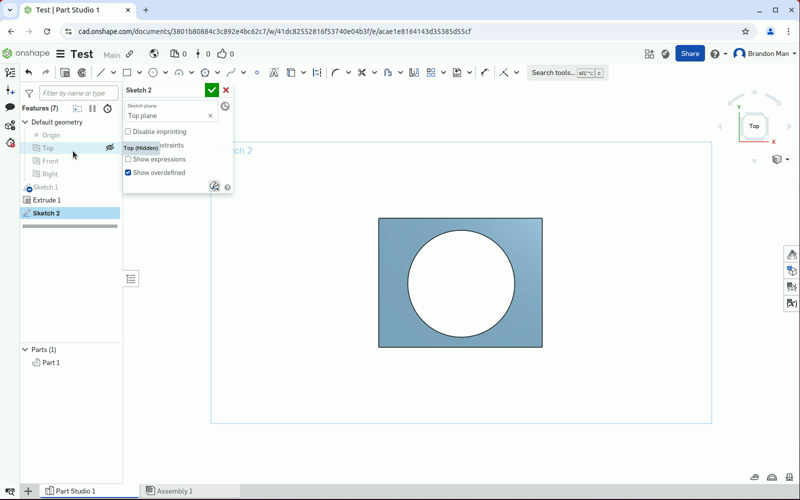
mouse_move(73, 352)
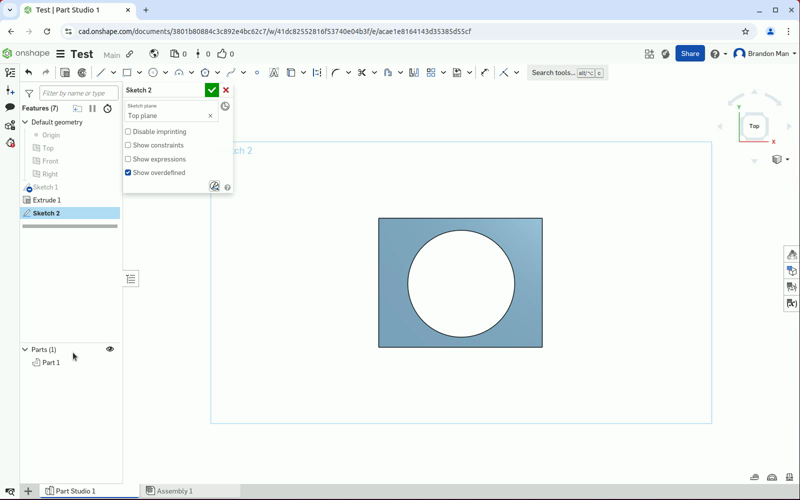
key(y)
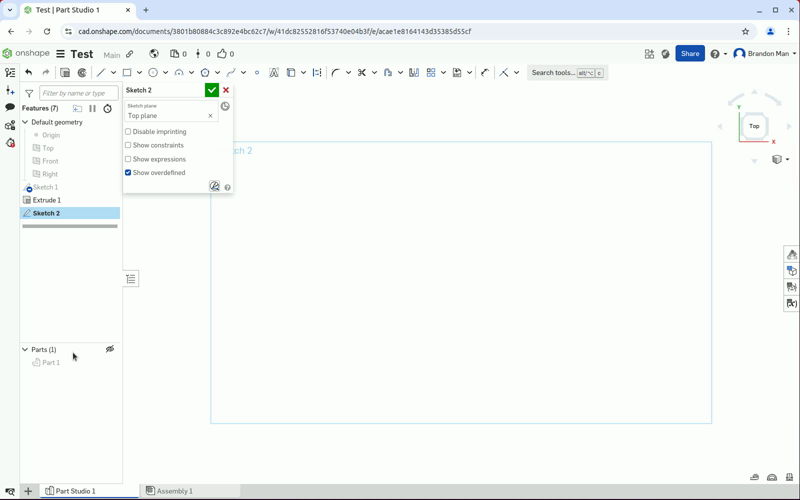
key(c)
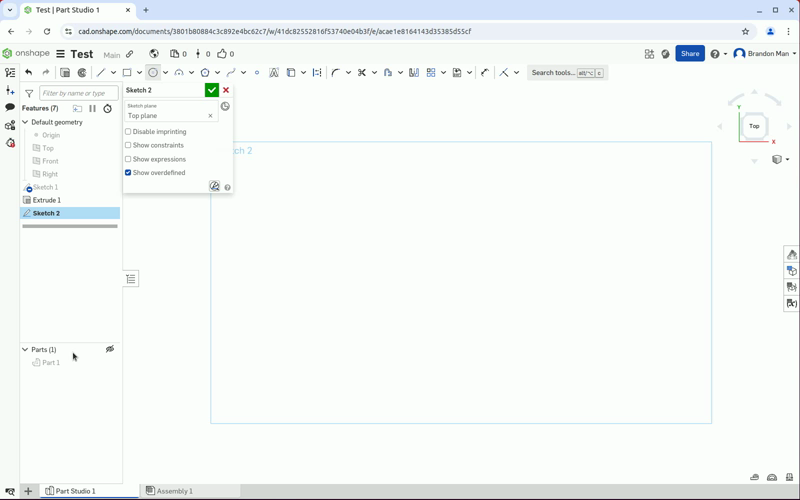
key_down(shift)
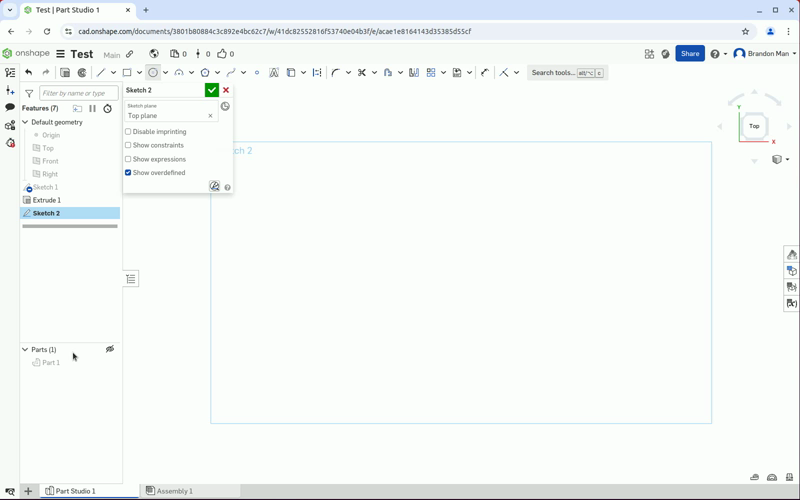
mouse_move(460, 282)
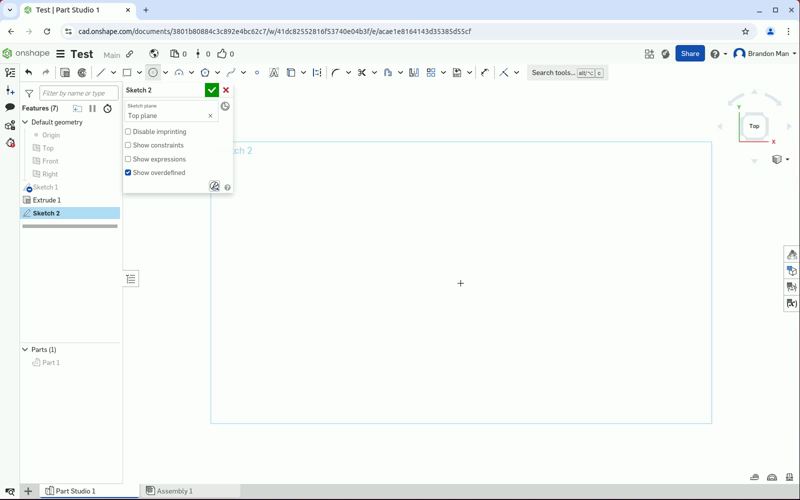
click(460, 282)
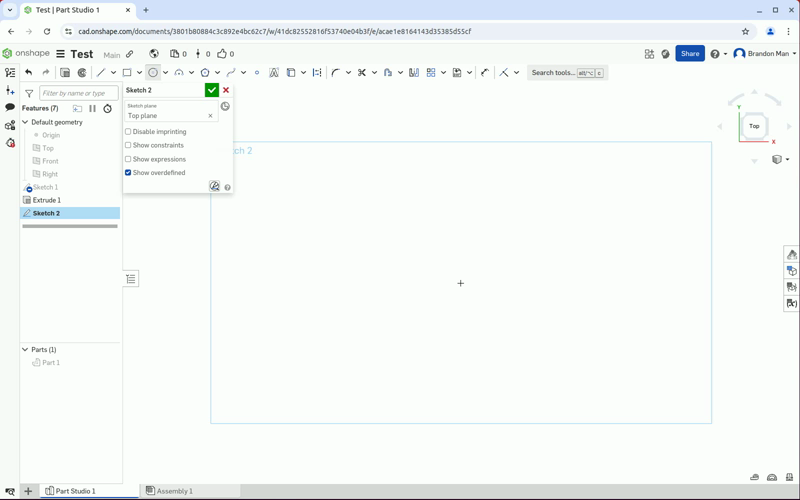
key_up(shift)
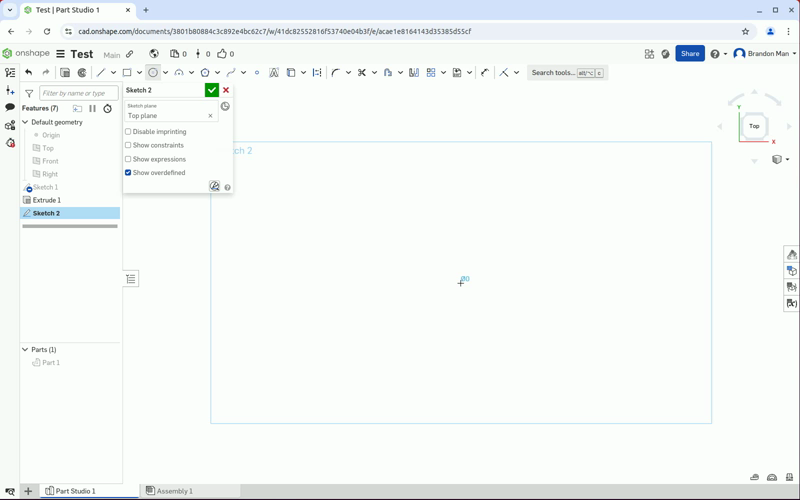
mouse_move(514, 282)
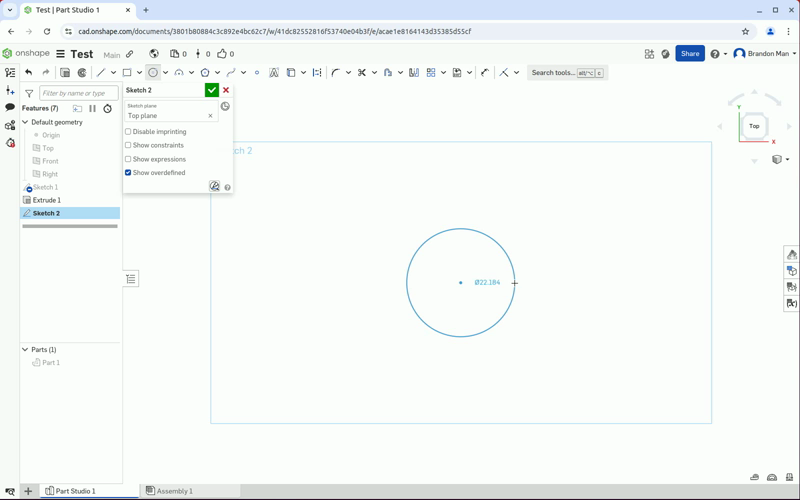
click(514, 282)
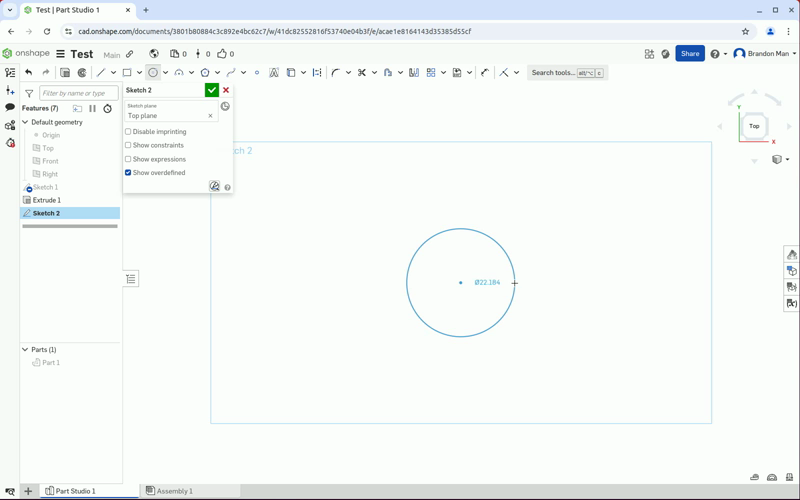
key(esc)
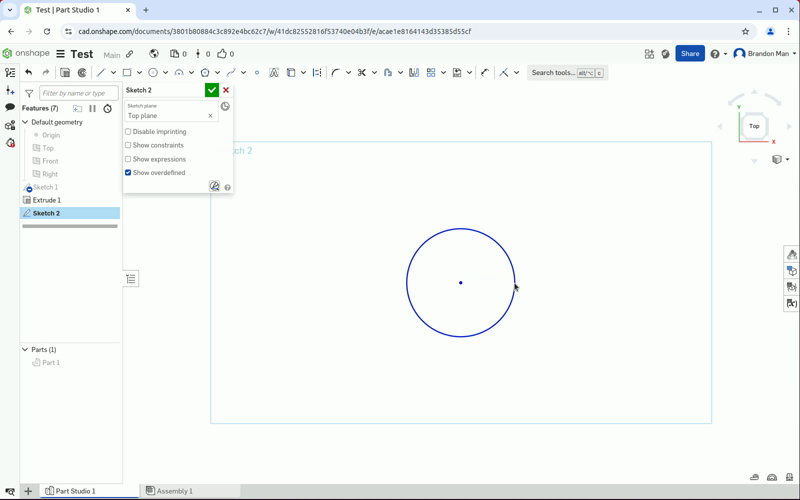
mouse_move(492, 268)
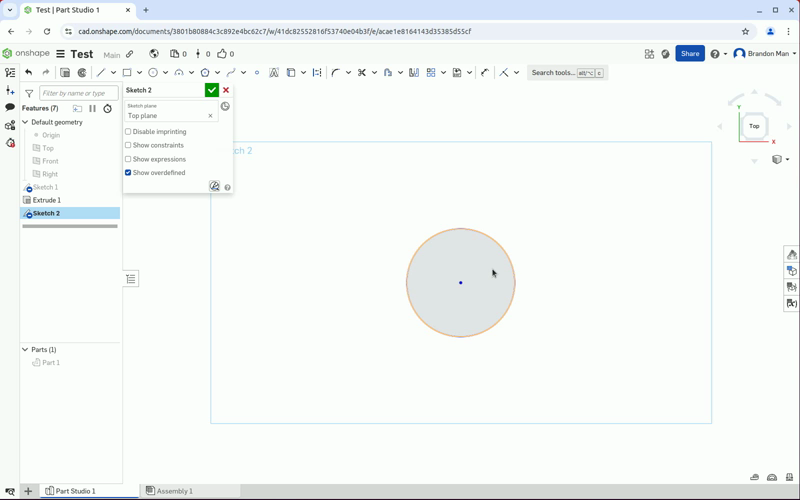
click(492, 268)
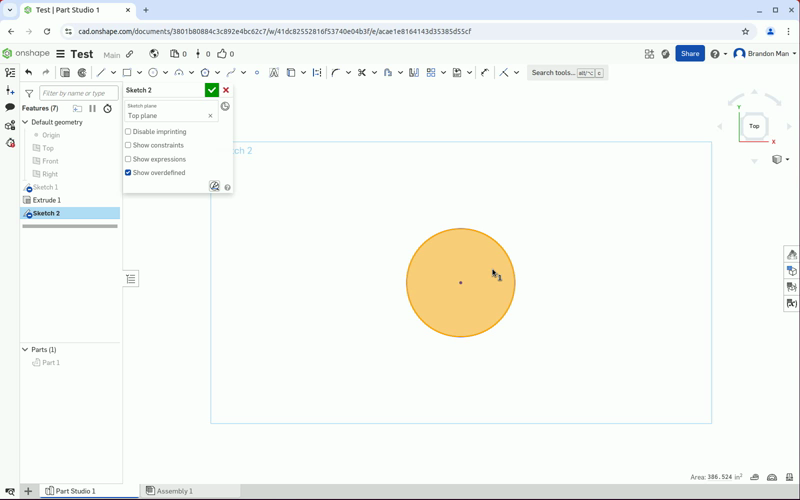
mouse_move(73, 352)
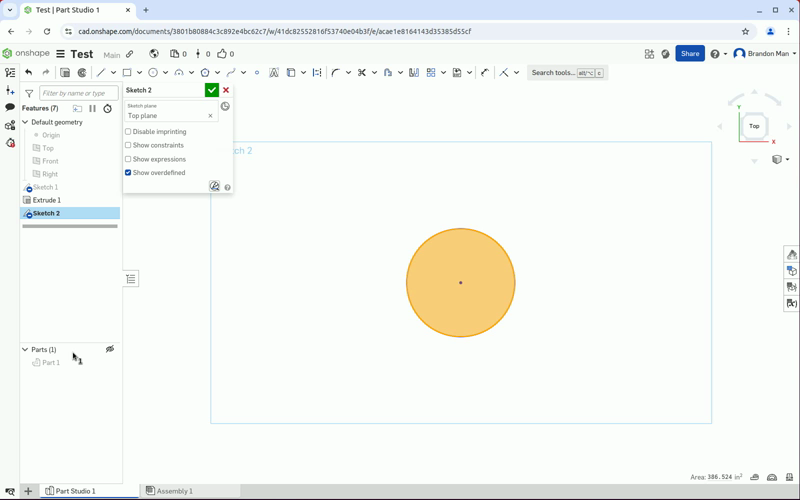
key(shift+y)
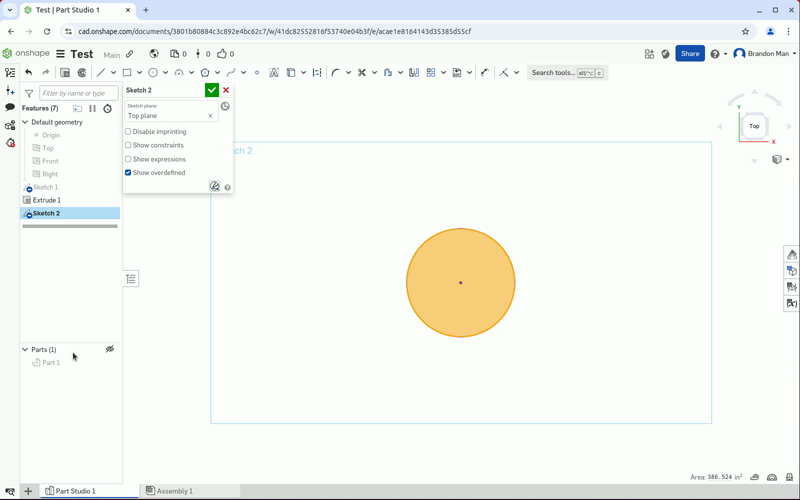
key(shift+e)
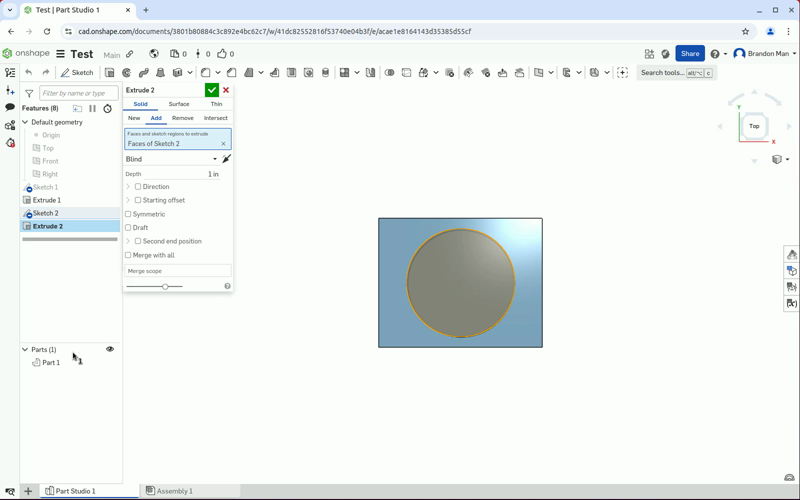
mouse_move(143, 106)
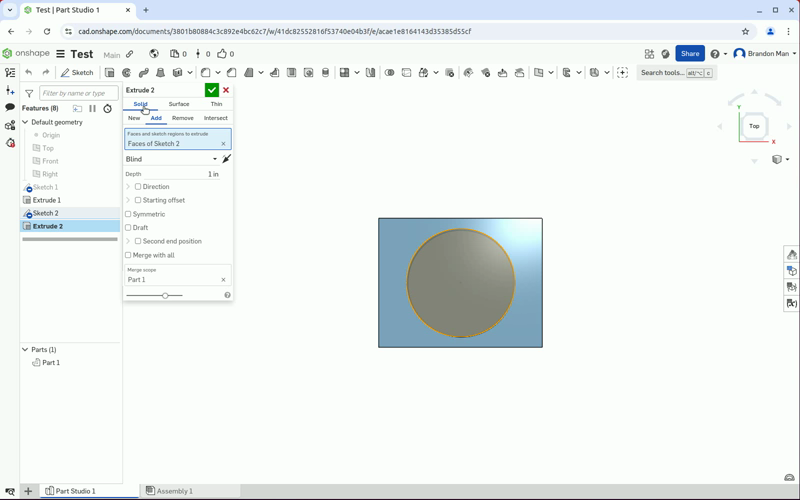
click(143, 106)
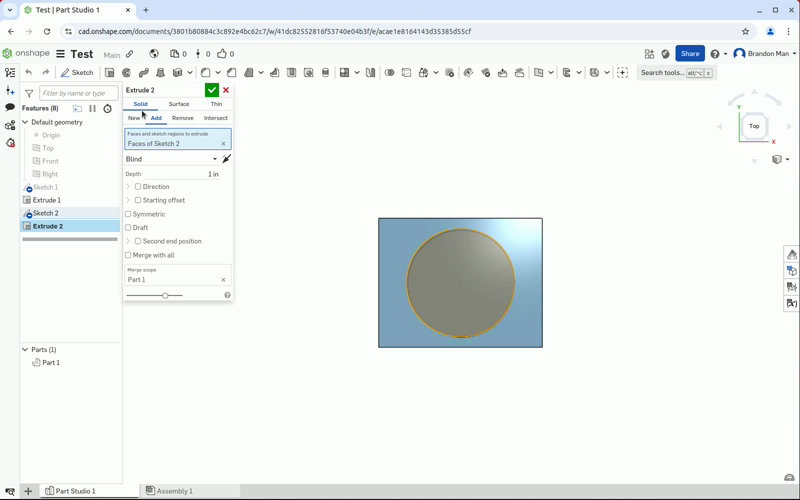
mouse_move(137, 120)
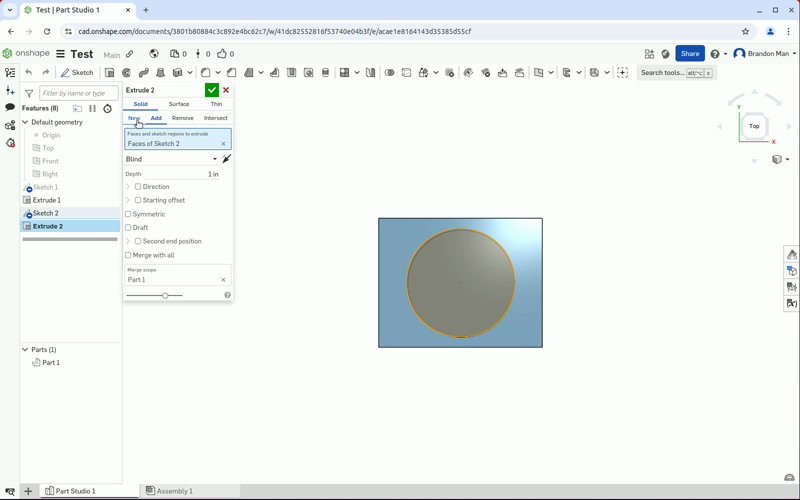
click(137, 120)
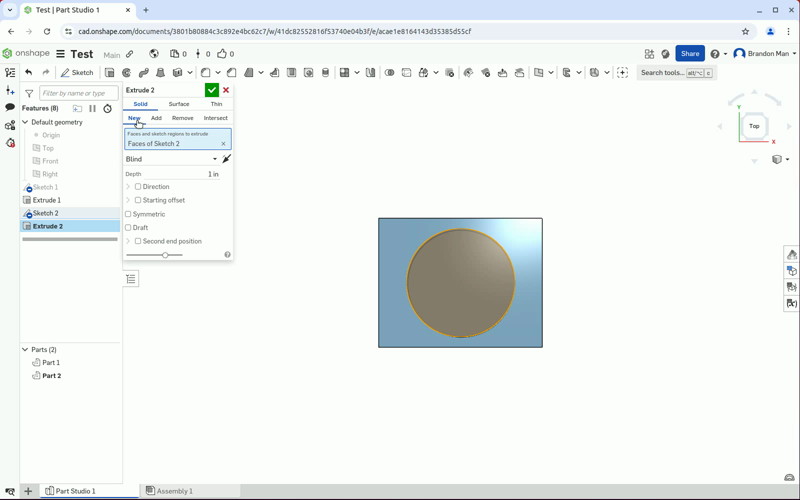
key(tab, 4)
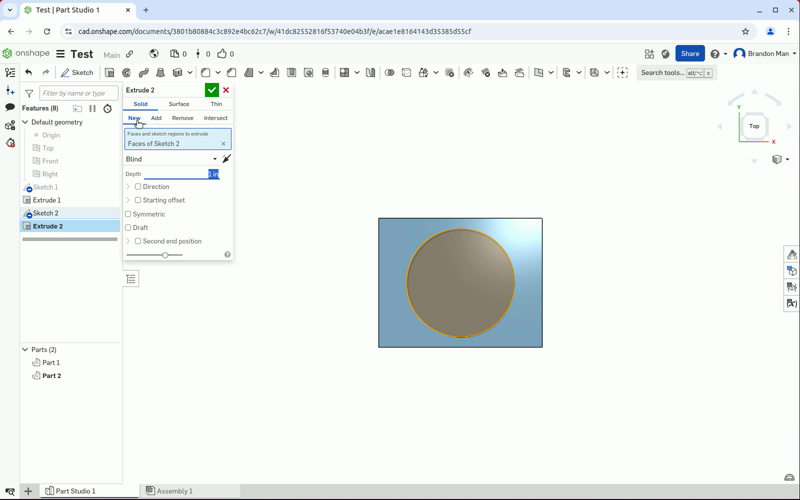
text(-13.239)
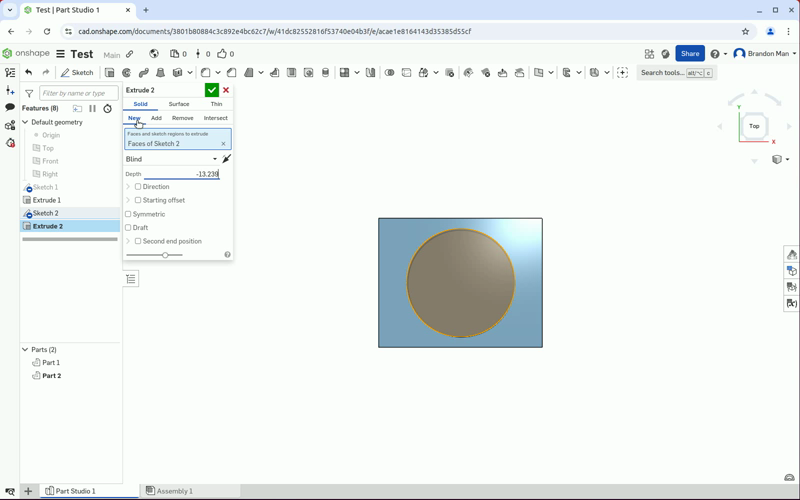
key(enter)
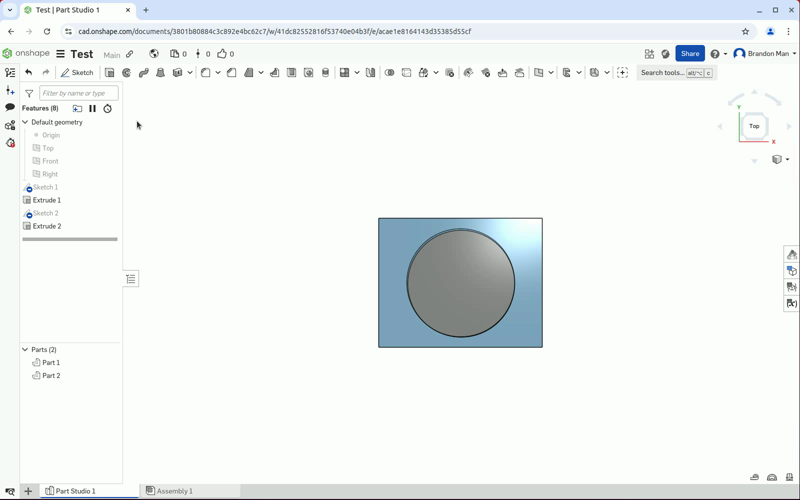
key(shift+h)
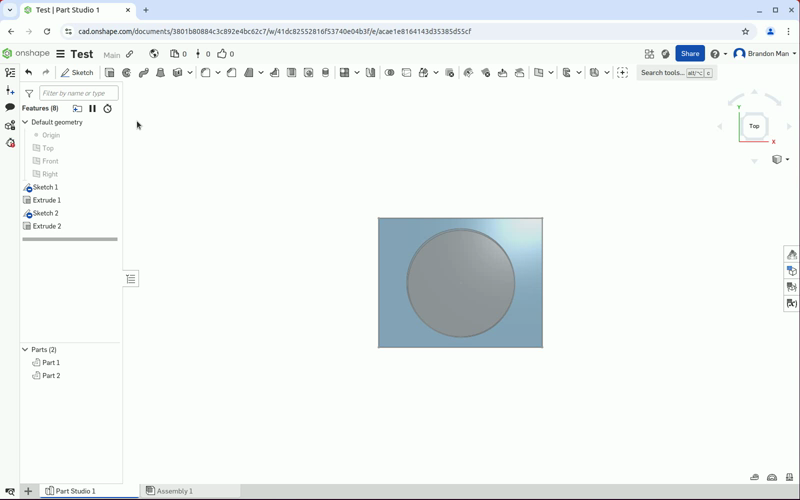
key(shift+h)
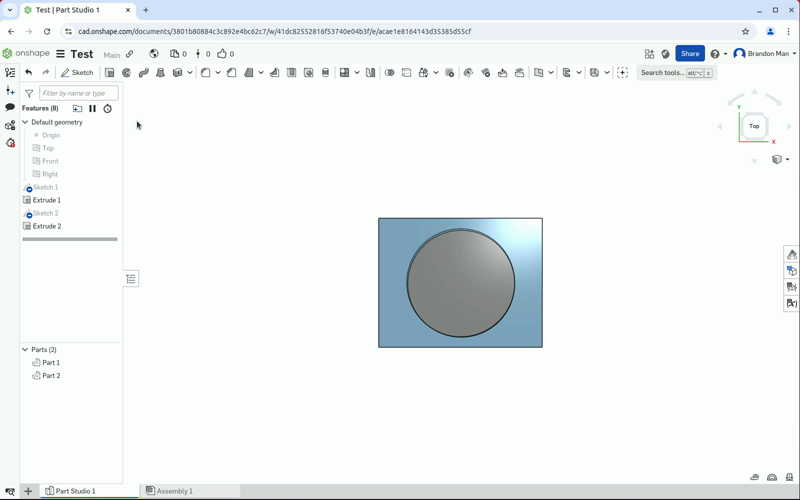
mouse_move(73, 189)
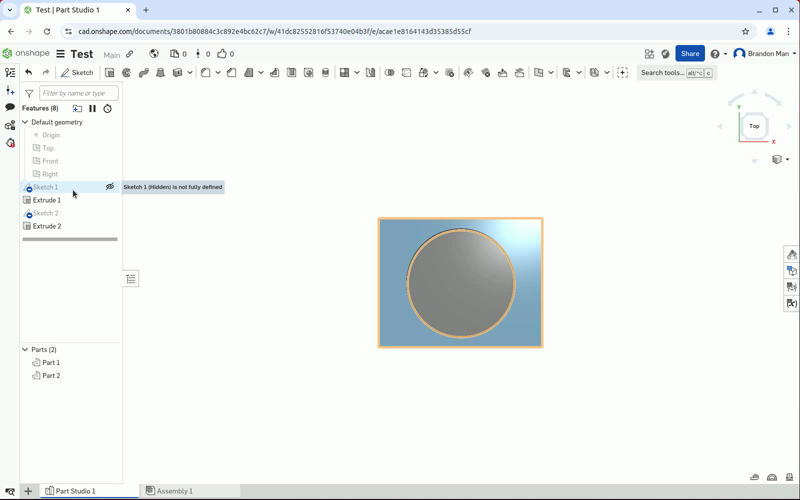
click(73, 189)
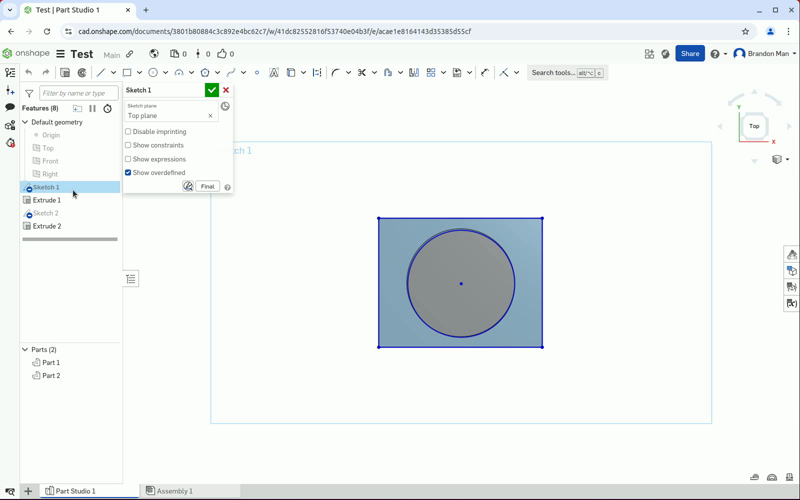
mouse_move(229, 92)
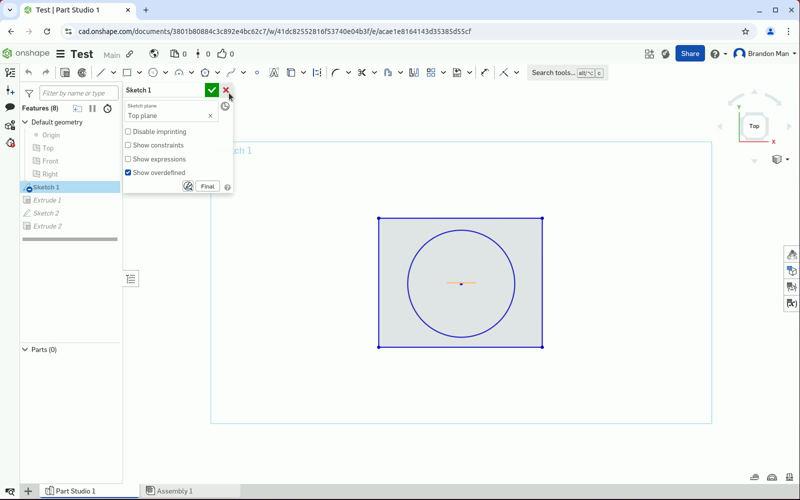
click(229, 92)
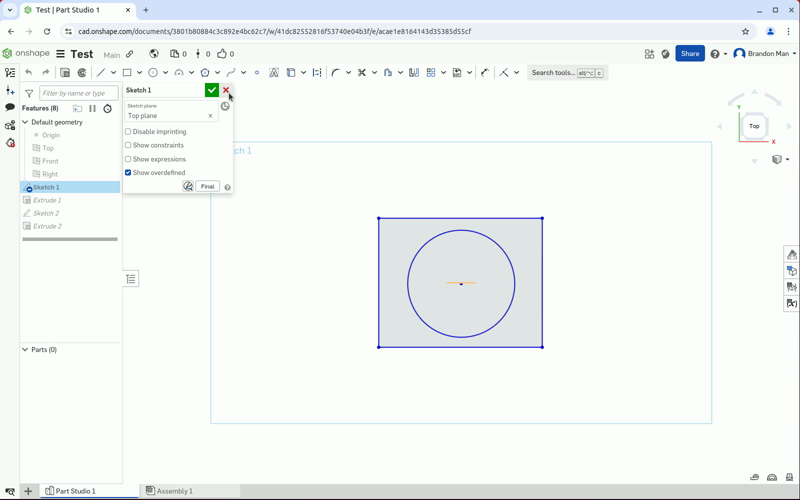
key(shift+s)
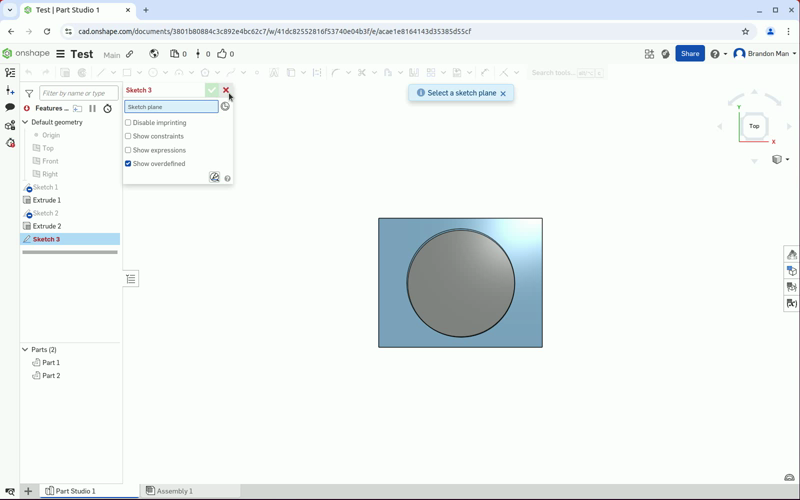
mouse_move(73, 150)
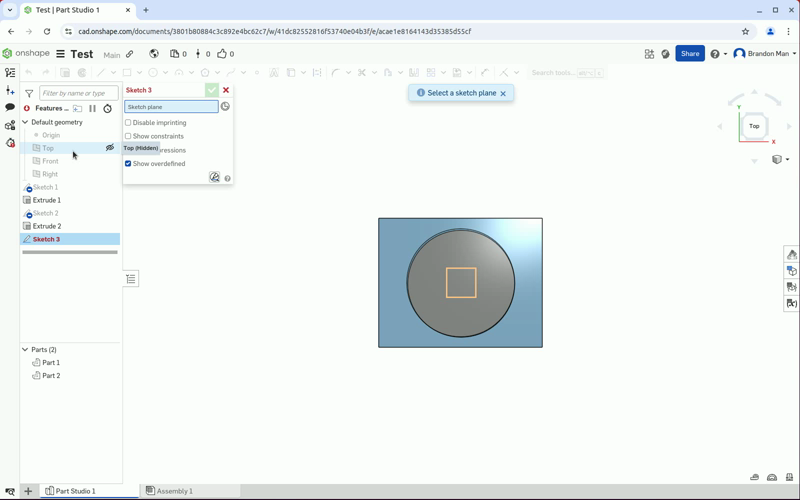
click(73, 150)
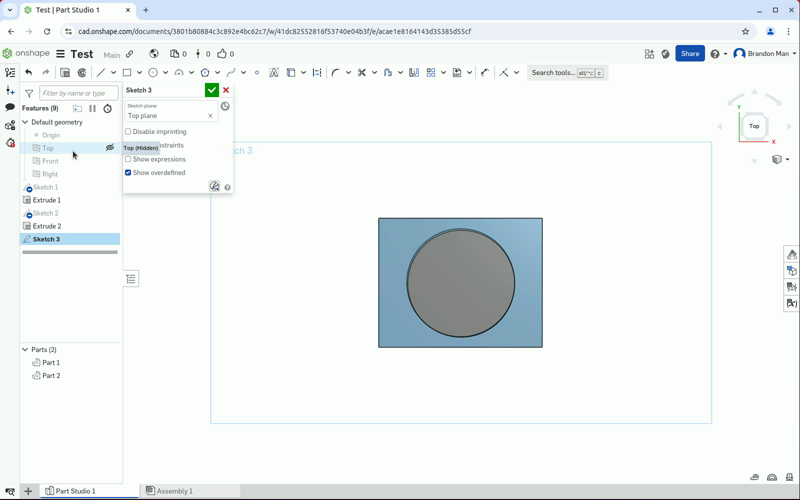
mouse_move(73, 352)
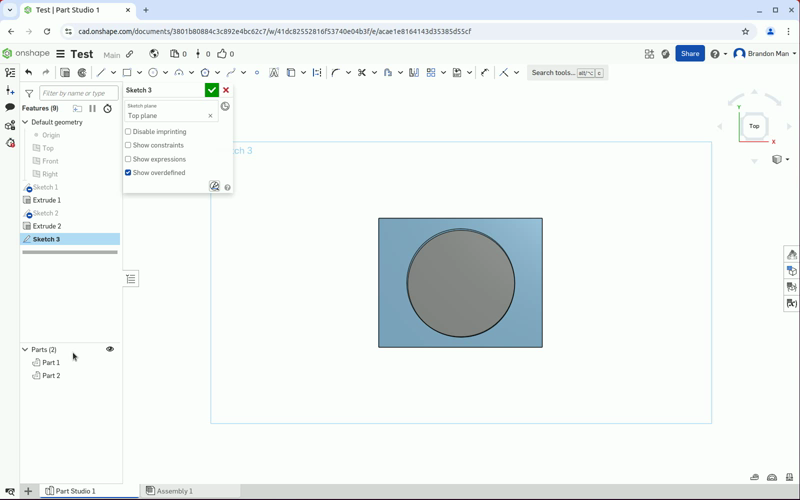
key(y)
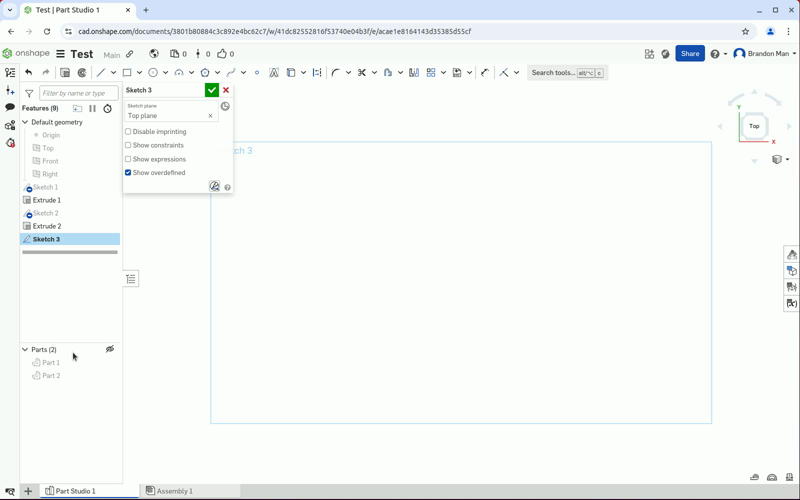
key(c)
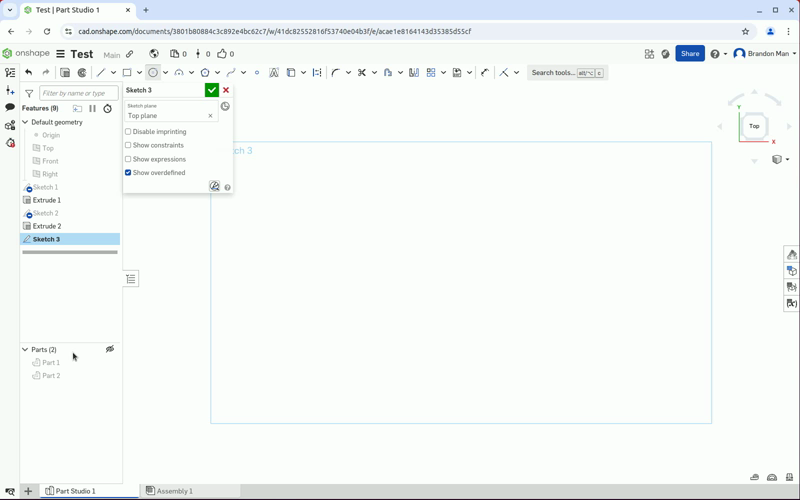
key_down(shift)
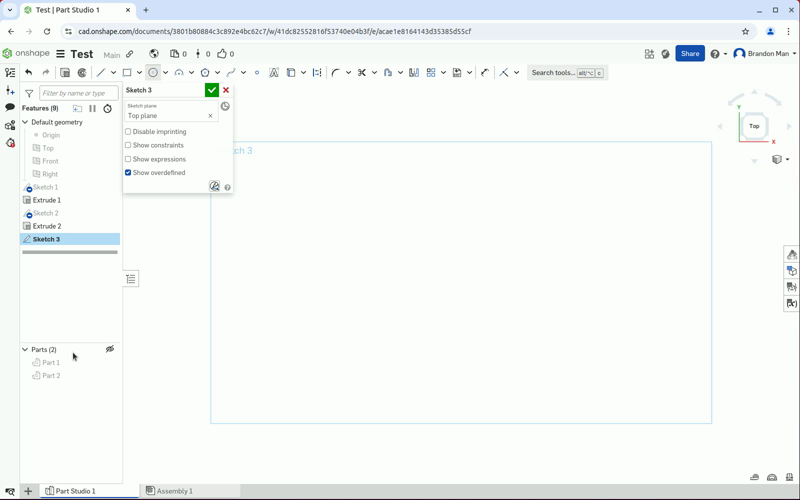
mouse_move(460, 282)
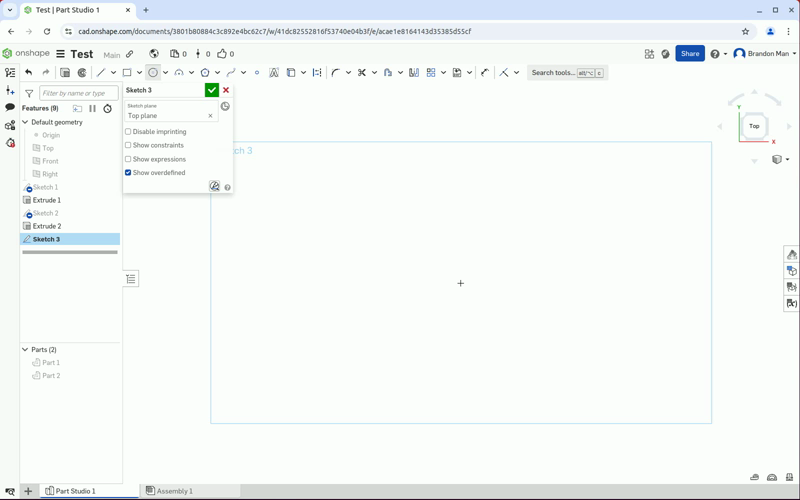
click(460, 282)
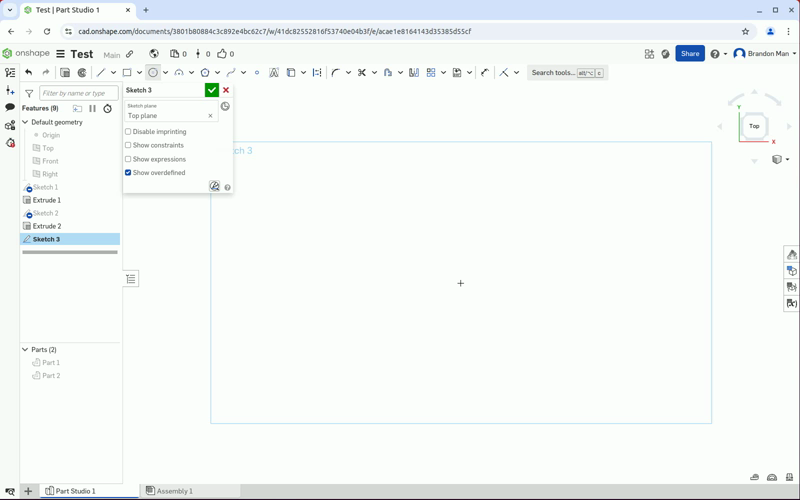
key_up(shift)
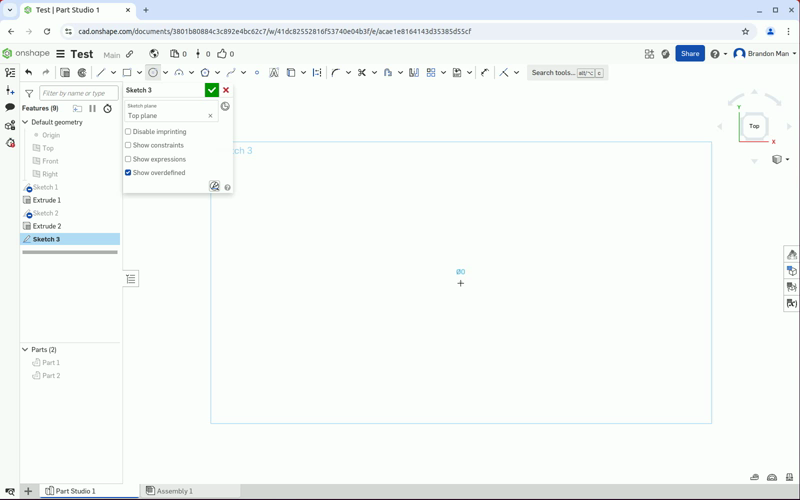
mouse_move(514, 282)
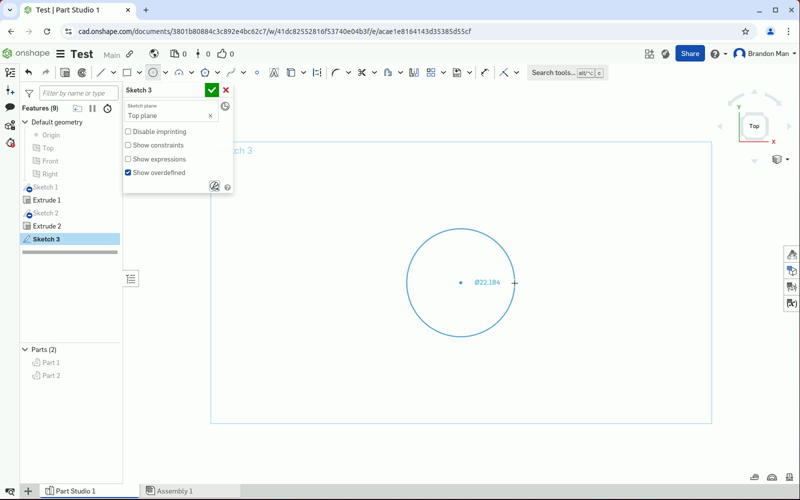
click(514, 282)
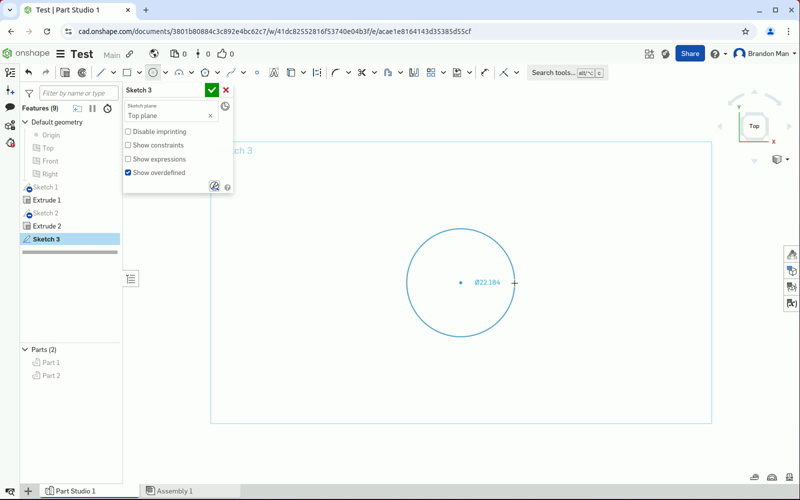
key(esc)
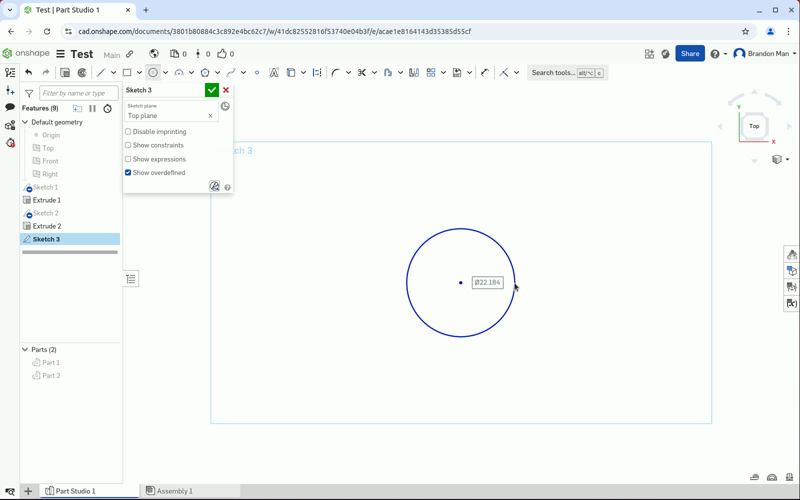
mouse_move(454, 246)
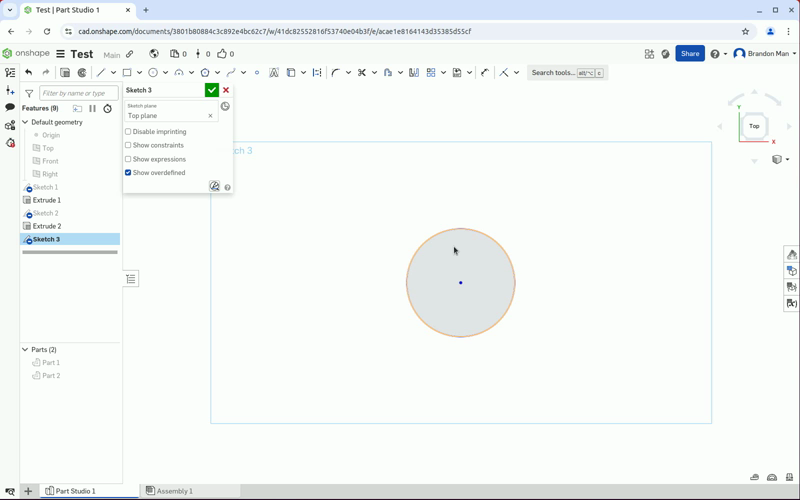
click(454, 246)
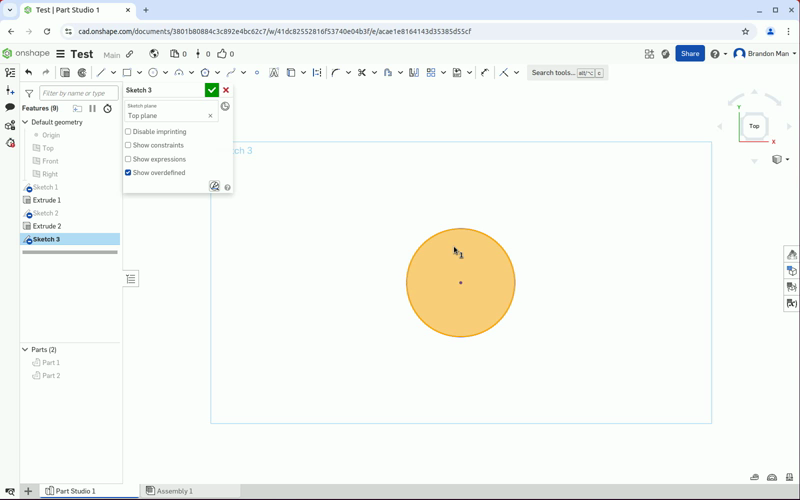
mouse_move(73, 352)
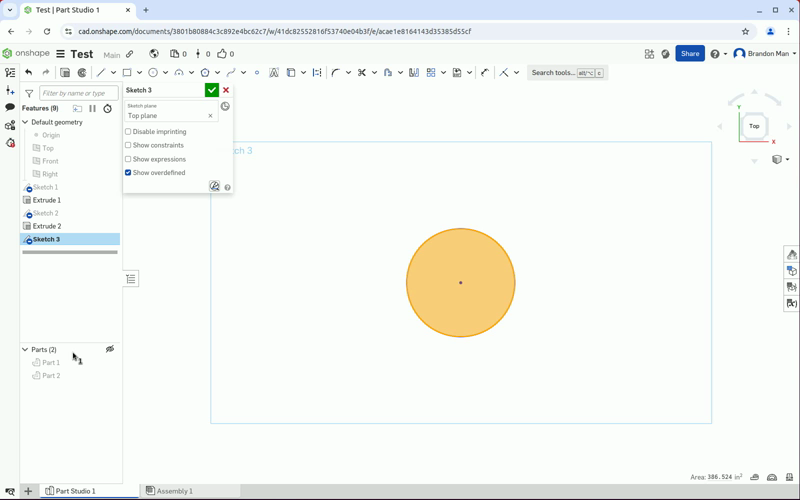
key(shift+y)
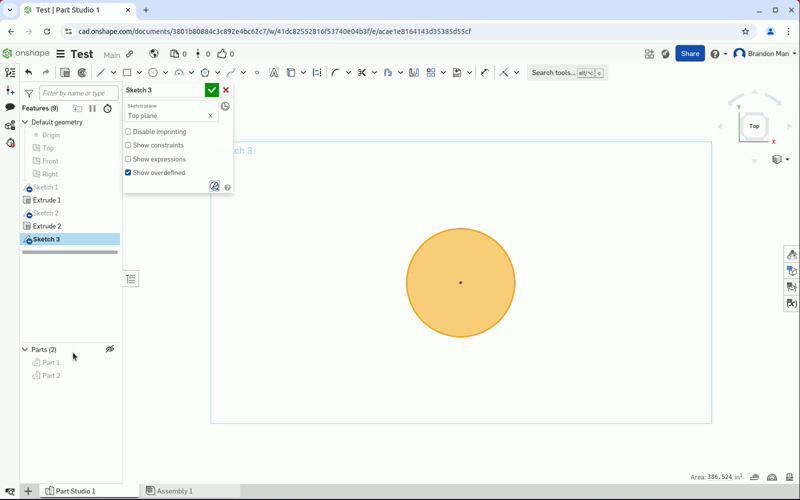
key(shift+e)
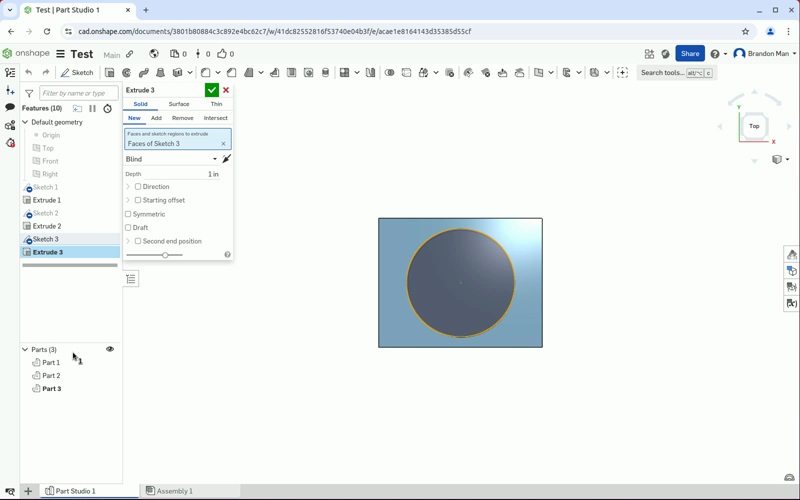
mouse_move(143, 106)
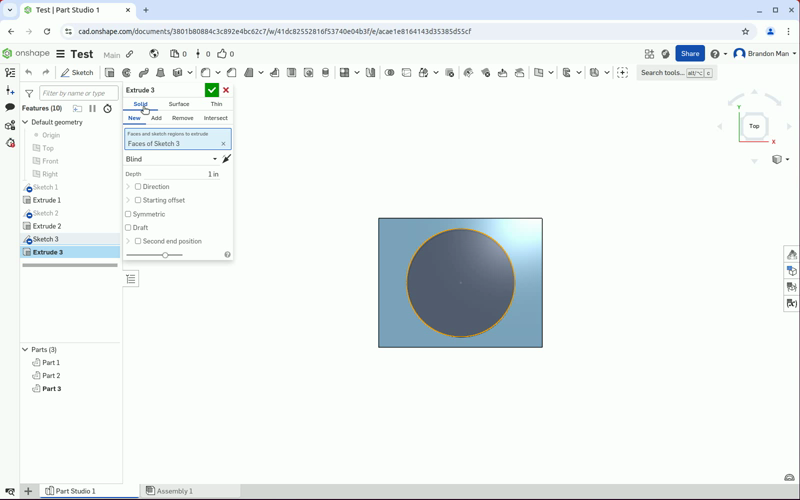
click(143, 106)
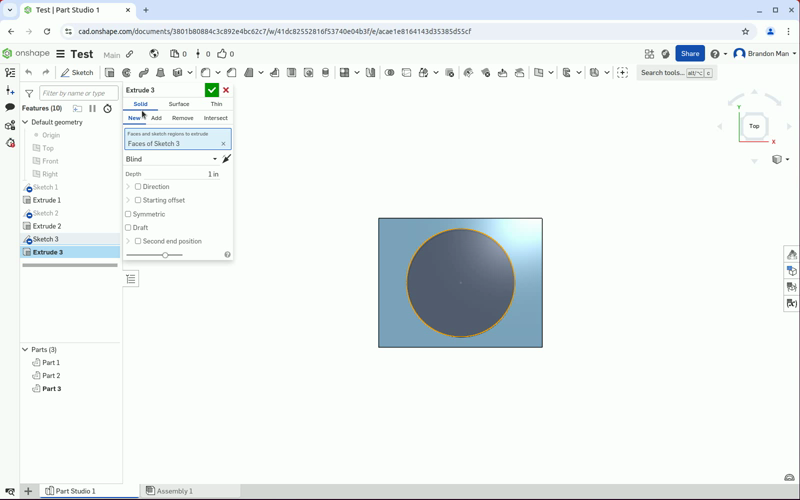
mouse_move(137, 120)
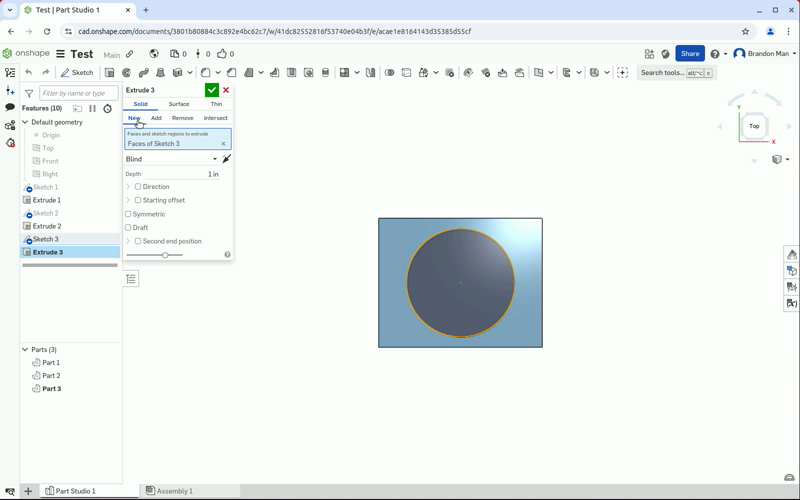
click(137, 120)
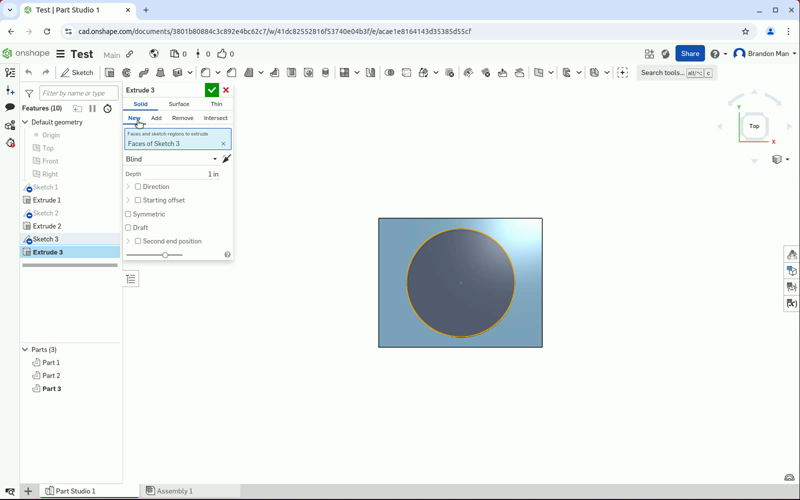
key(tab, 4)
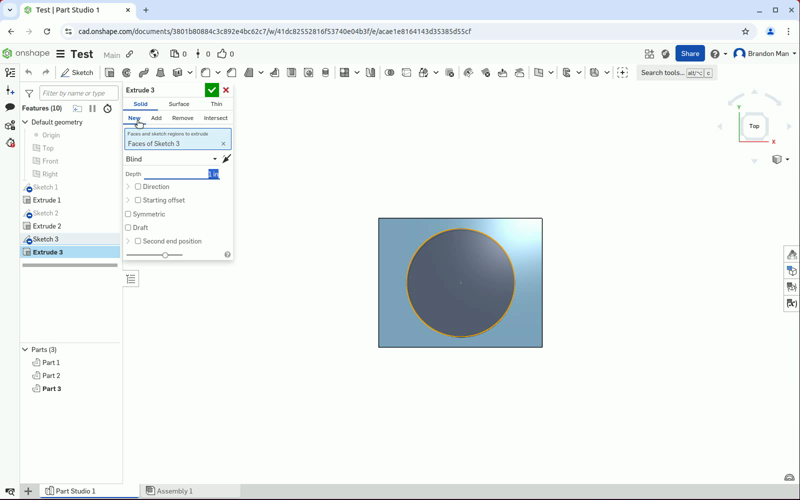
text(23.108)
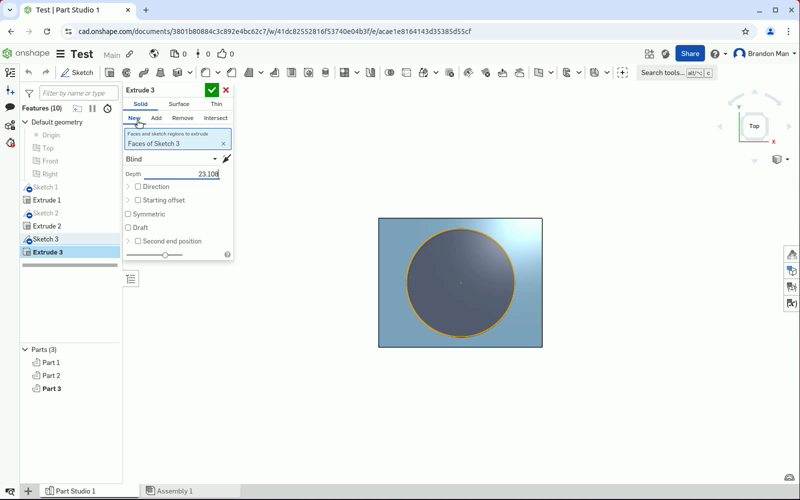
key(enter)
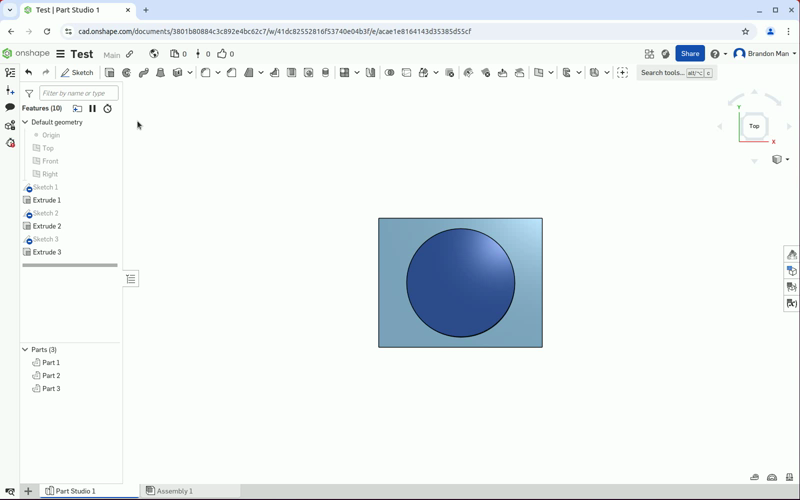
key(shift+h)
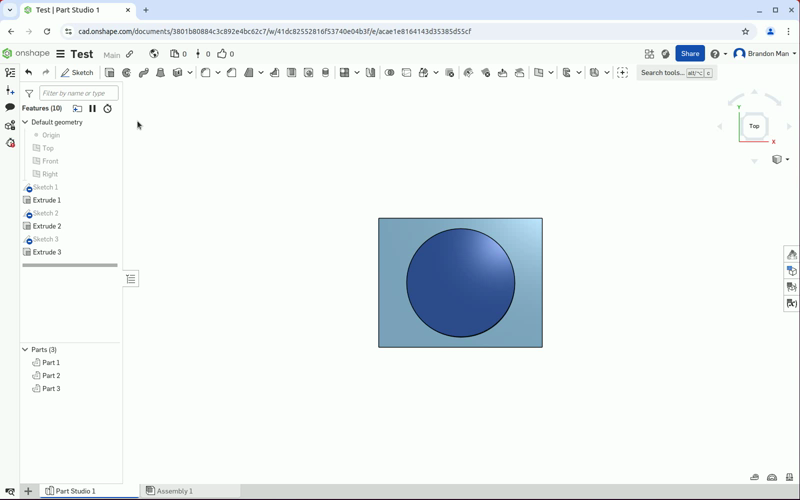
key(shift+h)
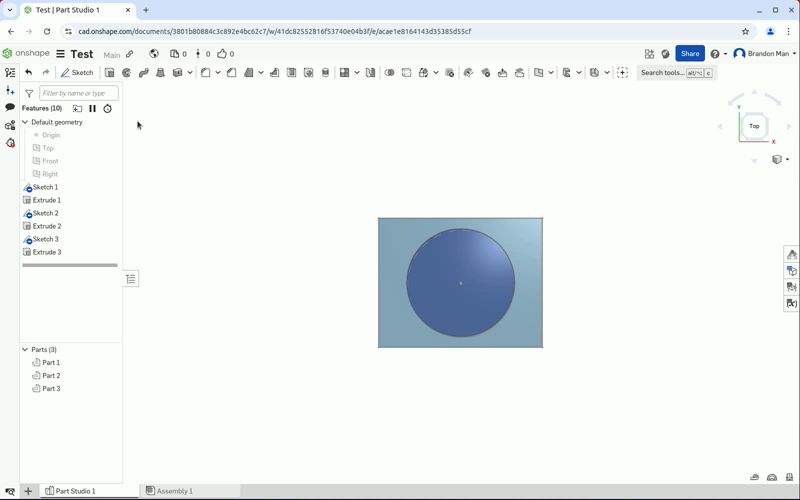
key(shift+7)
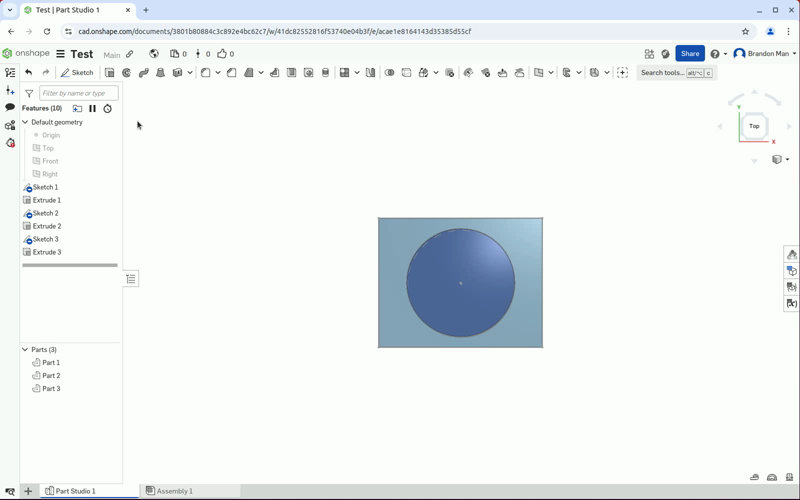
key(up, 3)
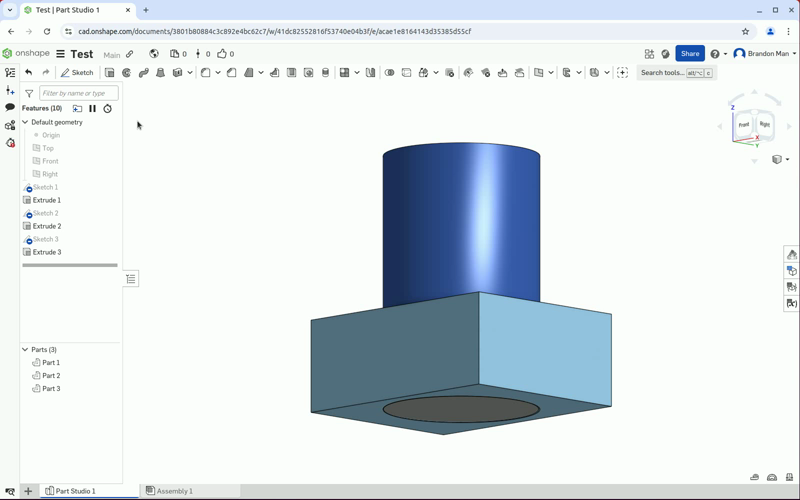
key(left, 3)
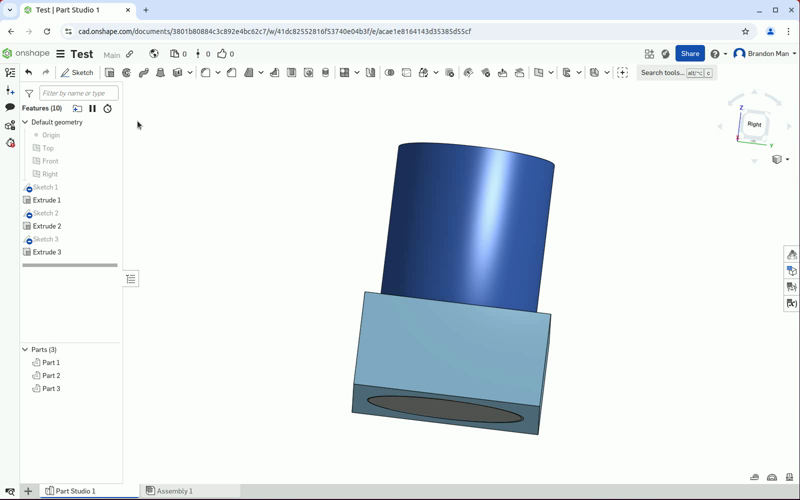
key(right, 3)
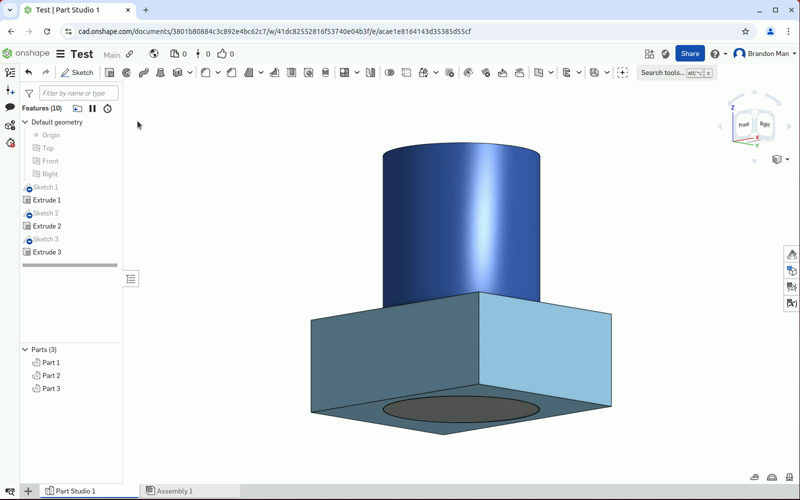
key(down, 3)
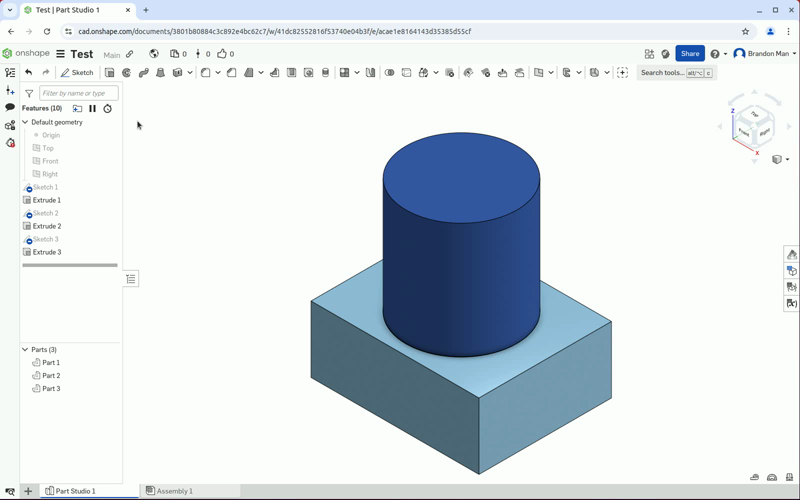
mouse_move(73, 189)
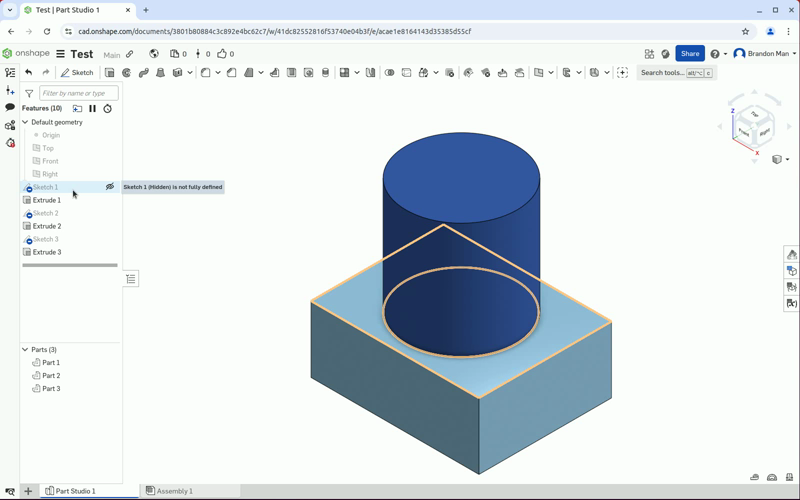
click(73, 189)